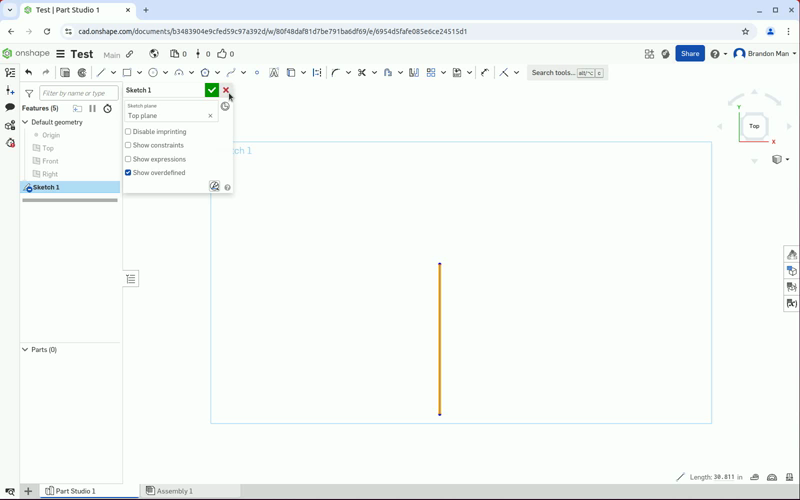
key(shift+h)
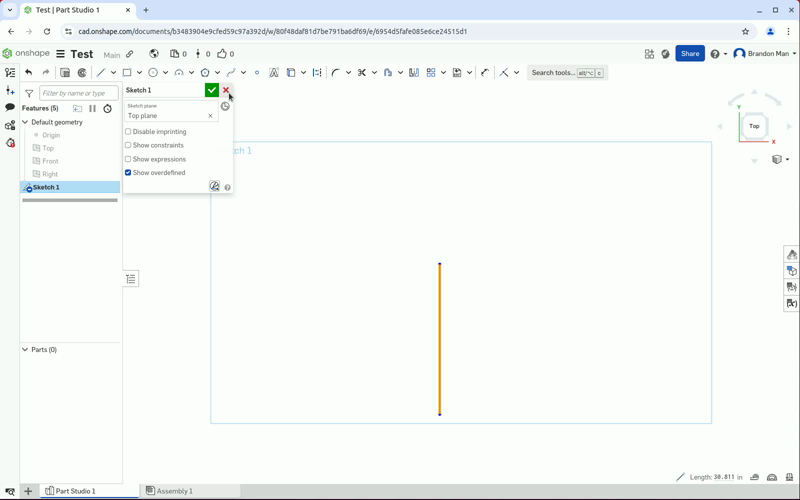
key(shift+s)
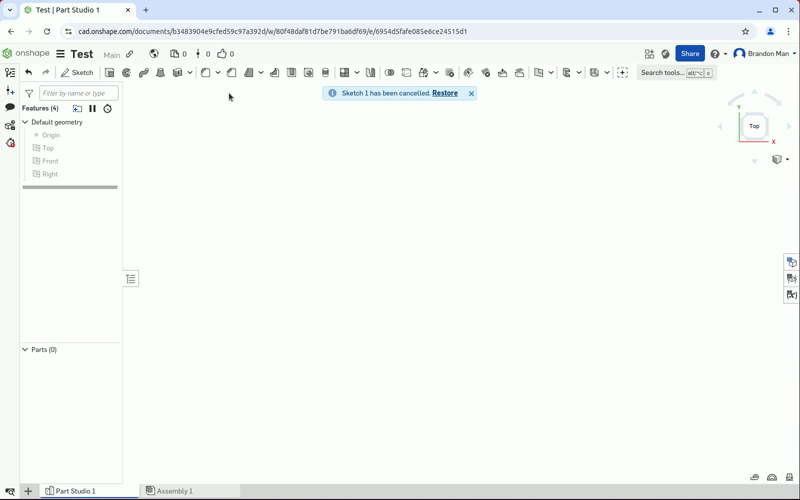
mouse_move(73, 150)
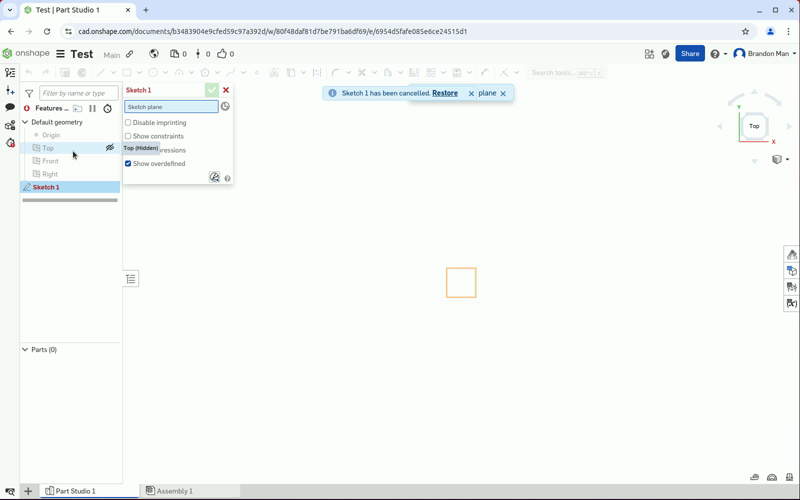
click(73, 150)
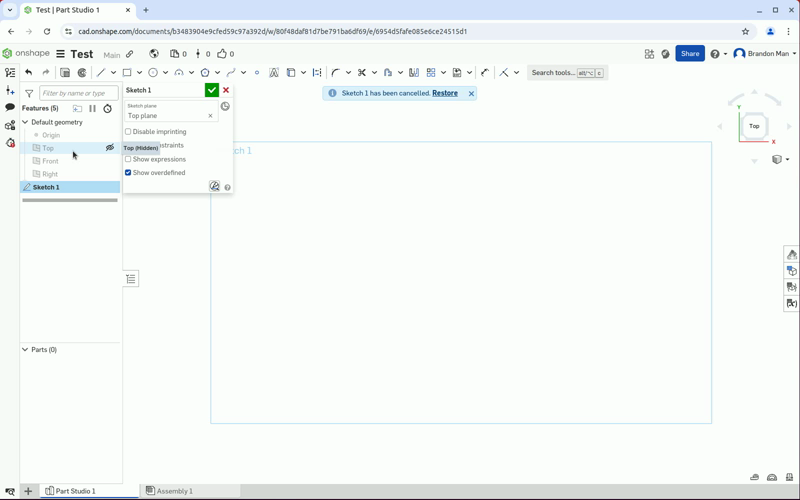
mouse_move(73, 352)
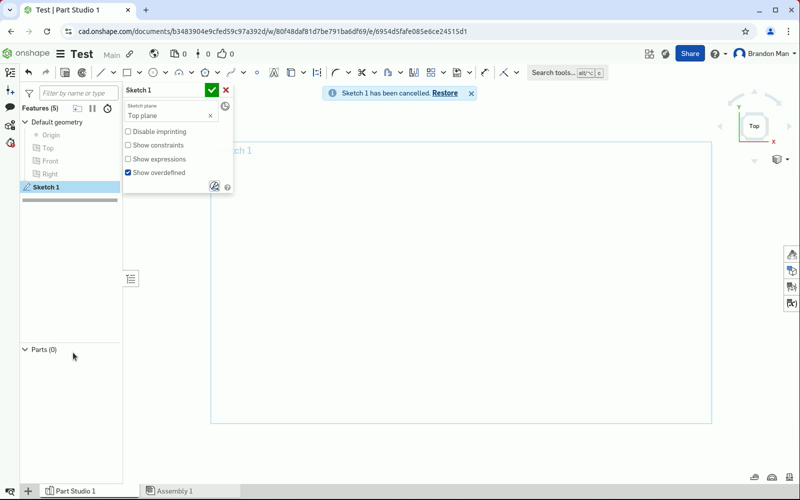
key(y)
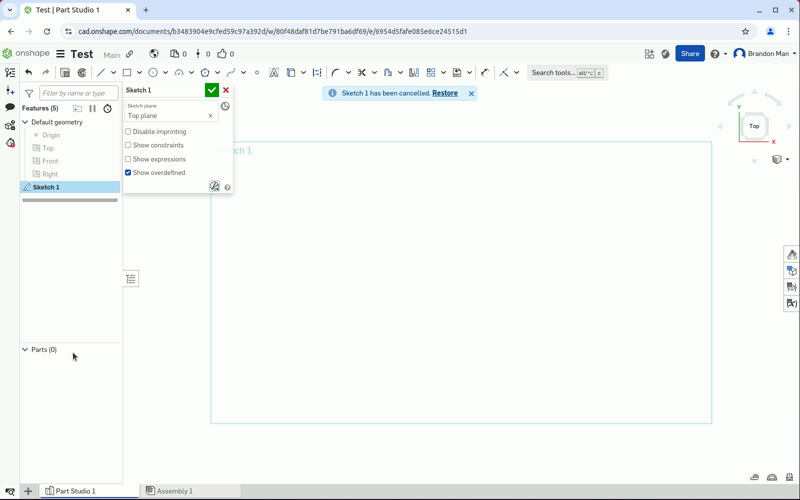
key(l)
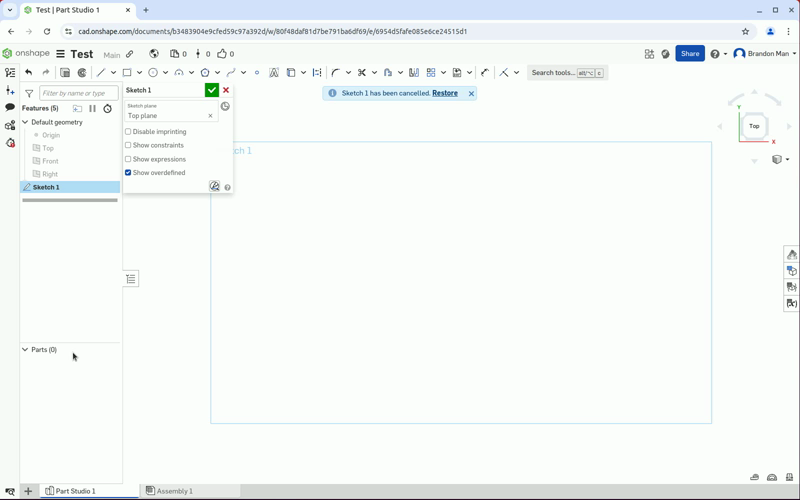
key_down(shift)
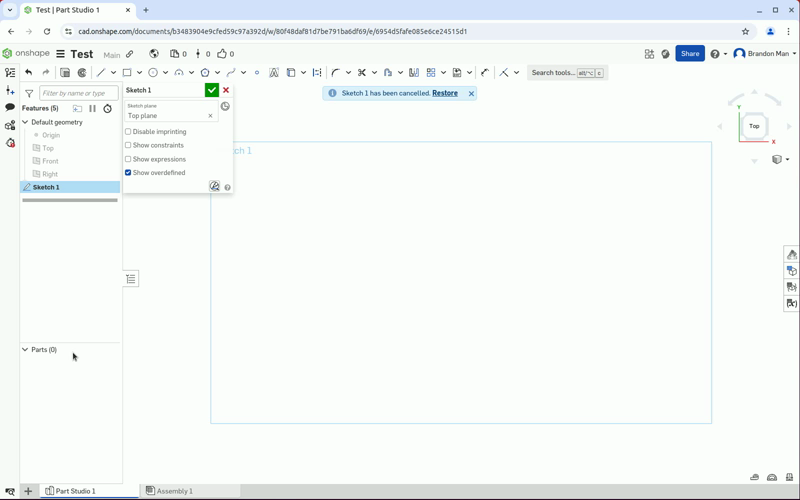
mouse_move(409, 343)
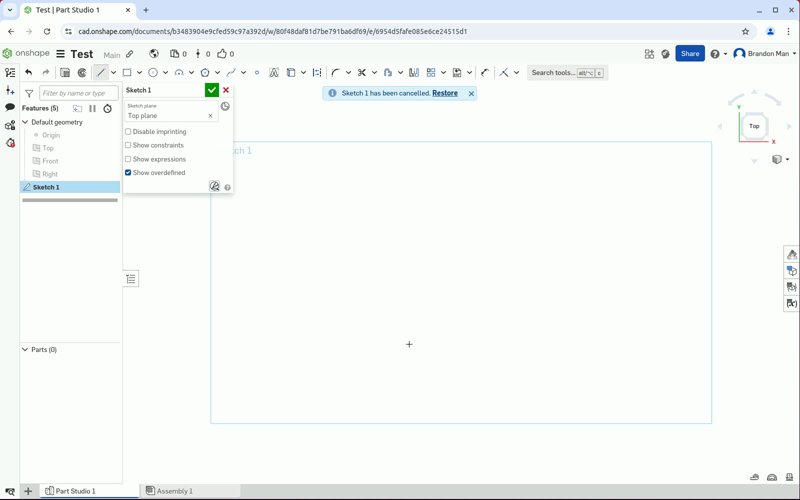
click(409, 343)
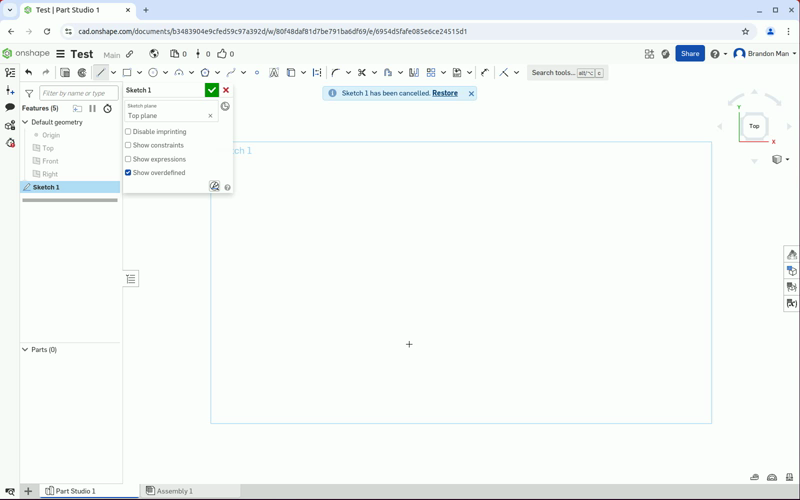
key_up(shift)
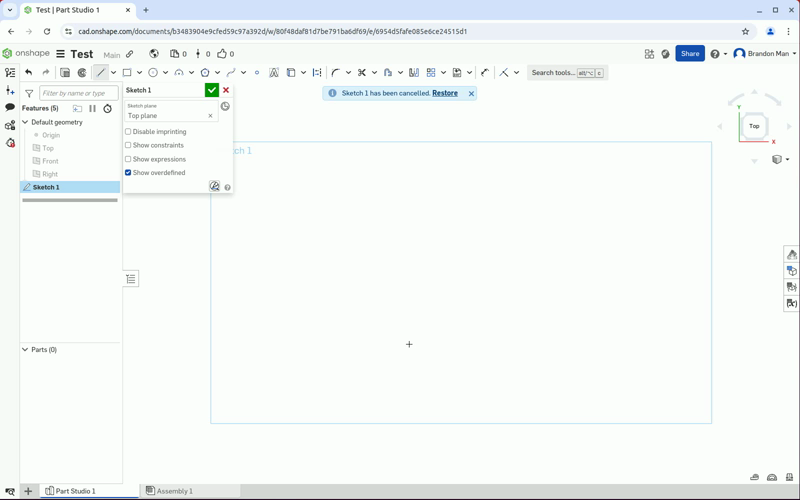
key_down(shift)
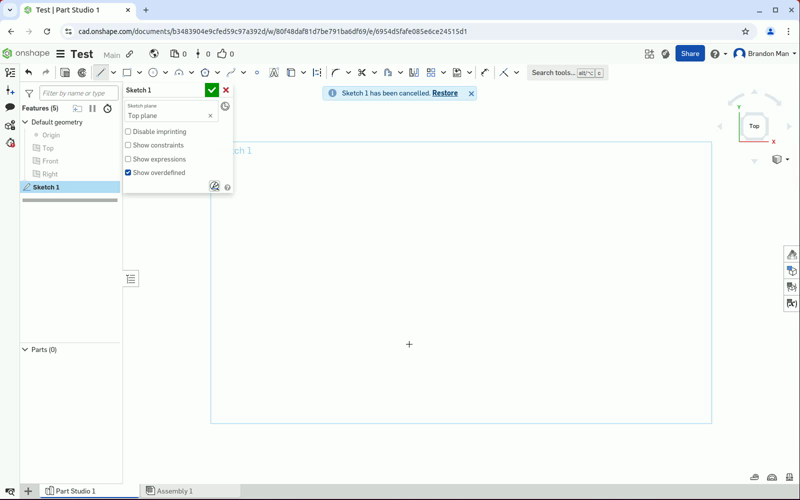
mouse_move(572, 343)
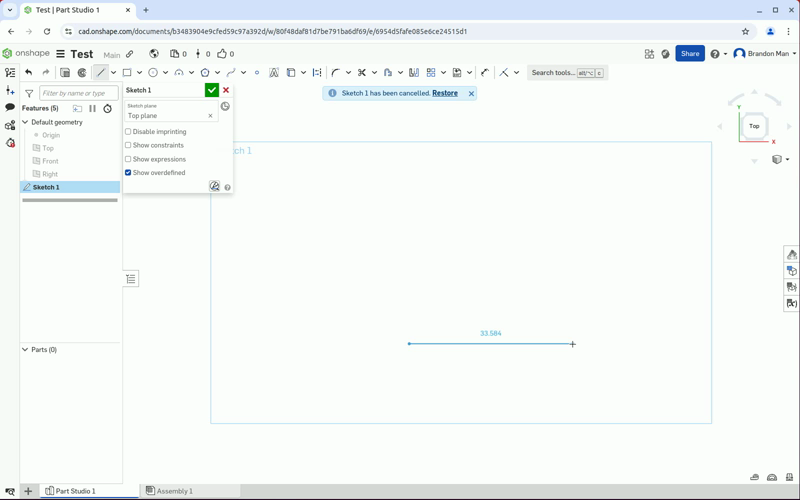
click(572, 343)
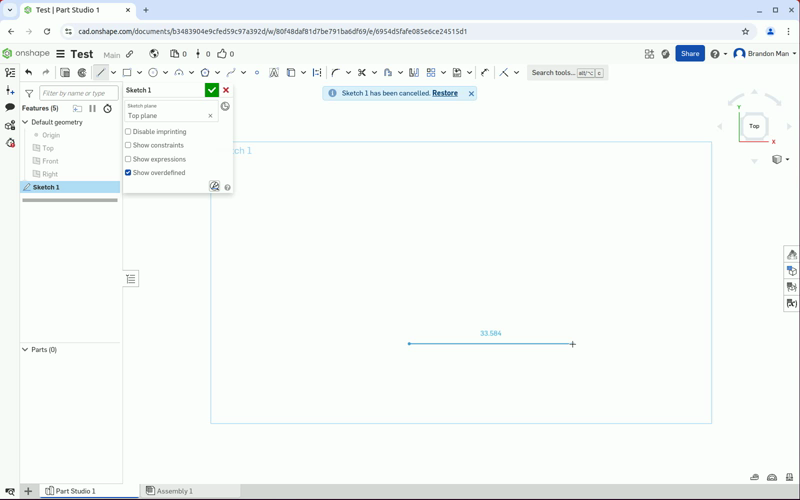
key_up(shift)
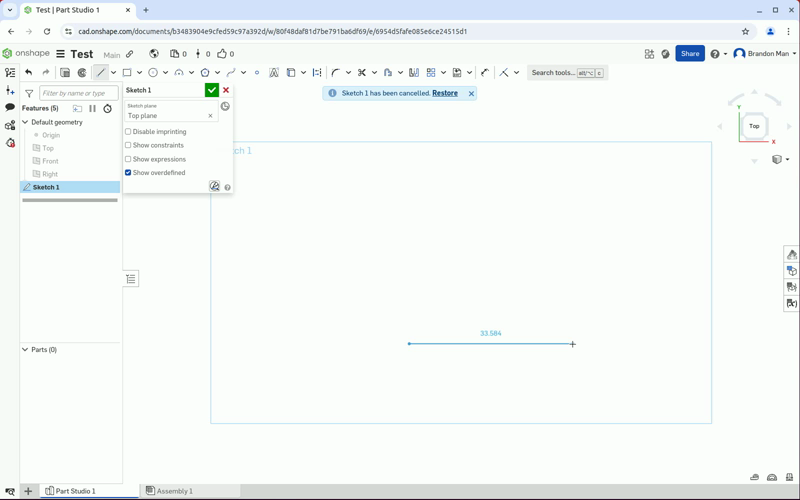
key_down(shift)
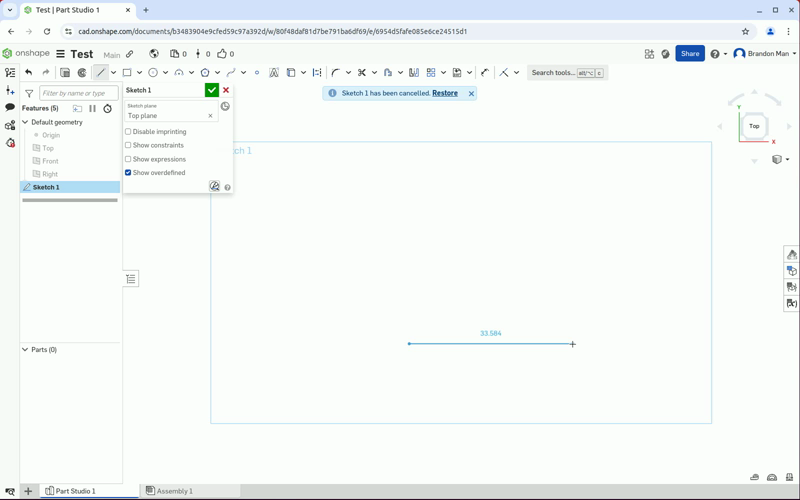
mouse_move(572, 223)
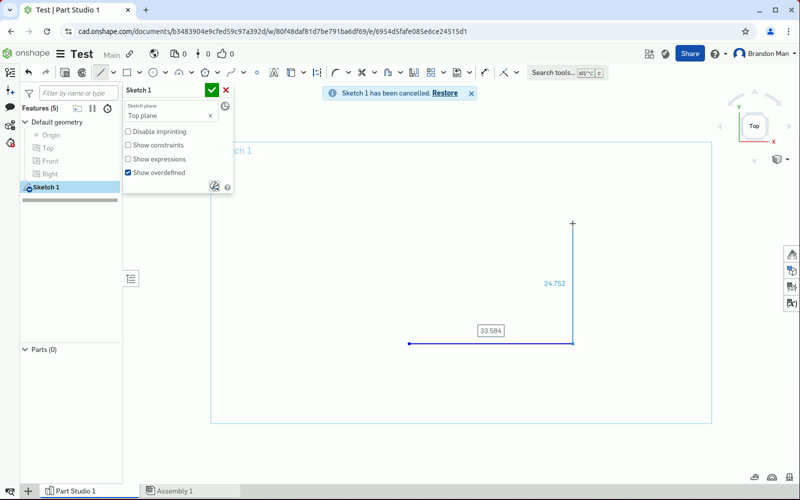
click(572, 223)
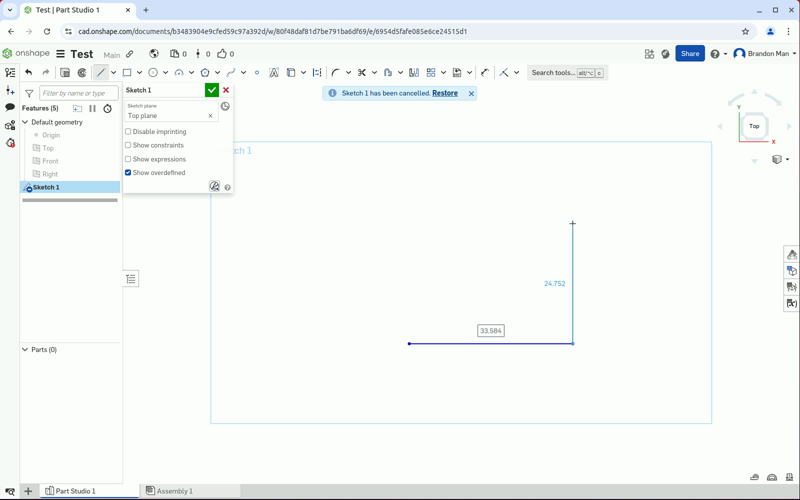
key_up(shift)
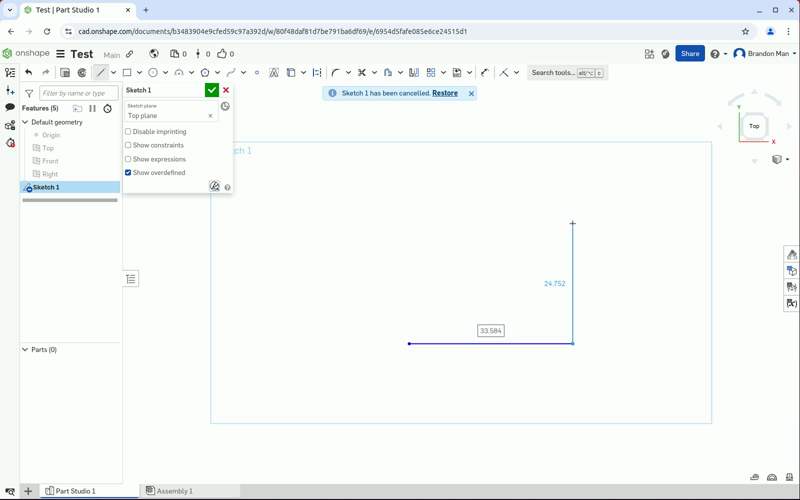
key_down(shift)
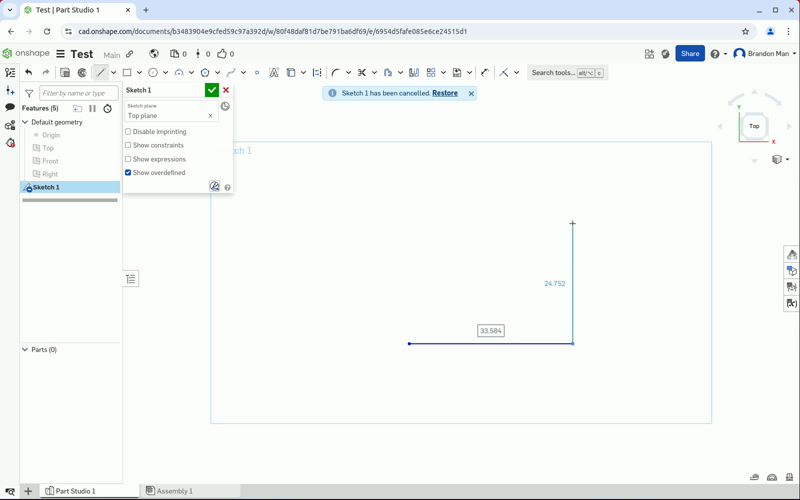
mouse_move(409, 223)
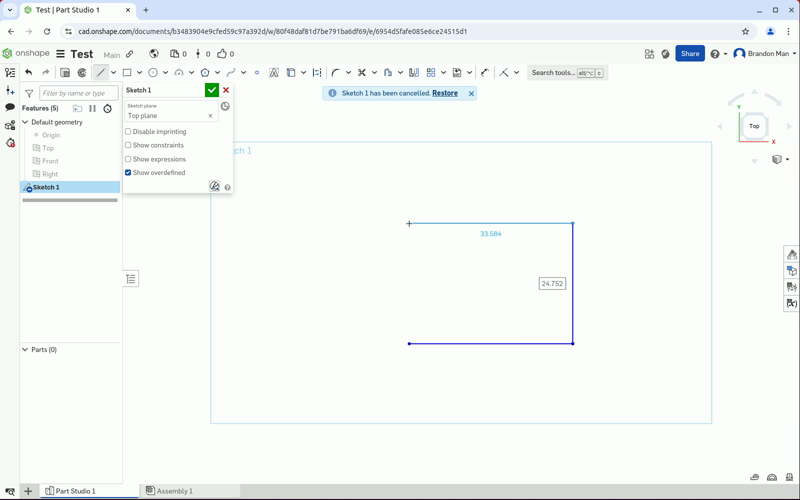
click(409, 223)
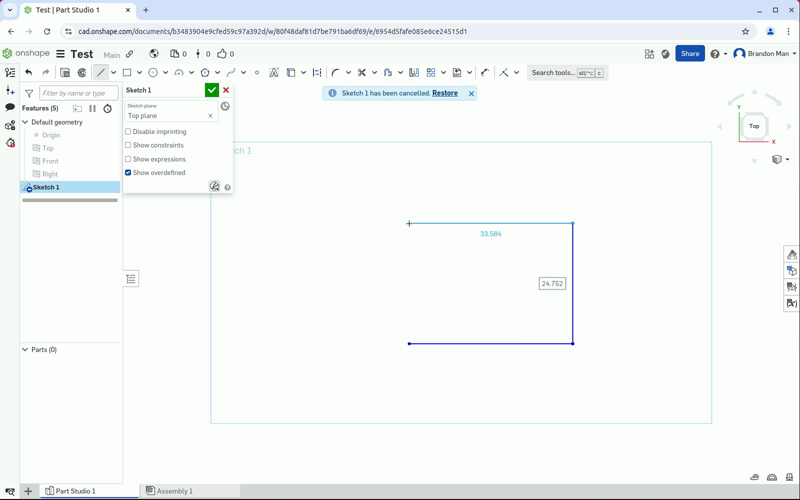
key_up(shift)
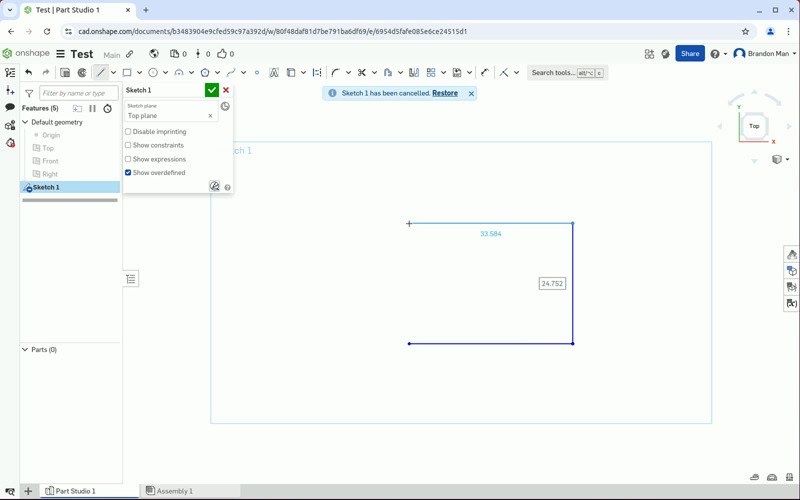
key_down(shift)
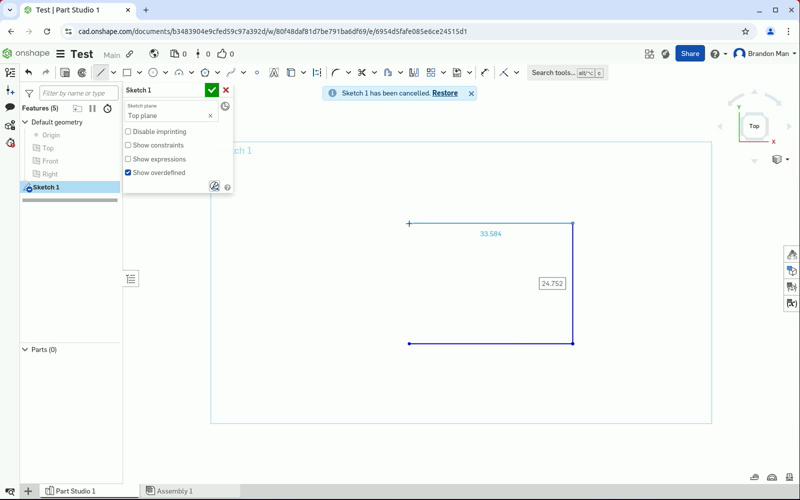
mouse_move(409, 343)
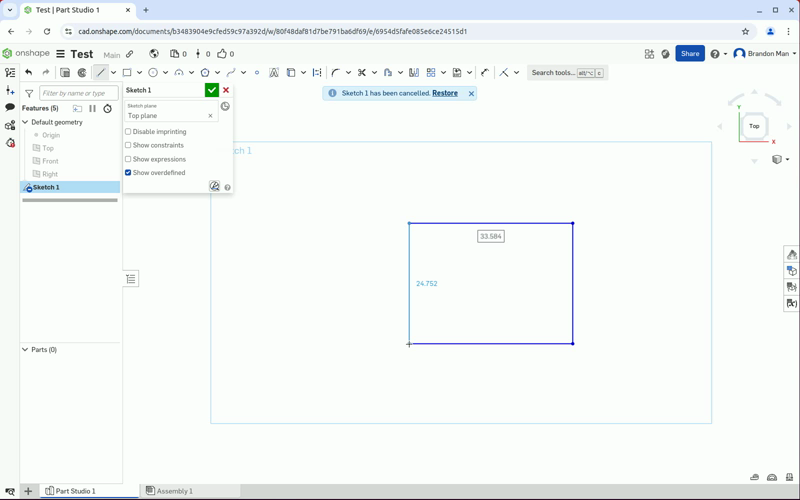
key_up(shift)
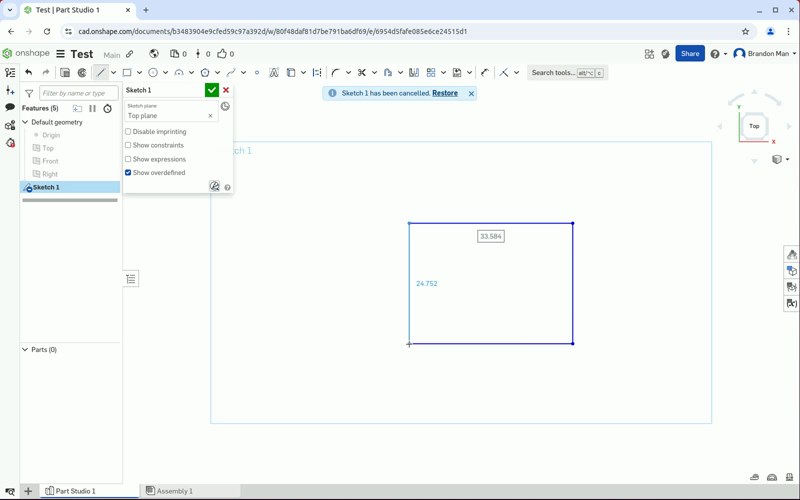
click(409, 343)
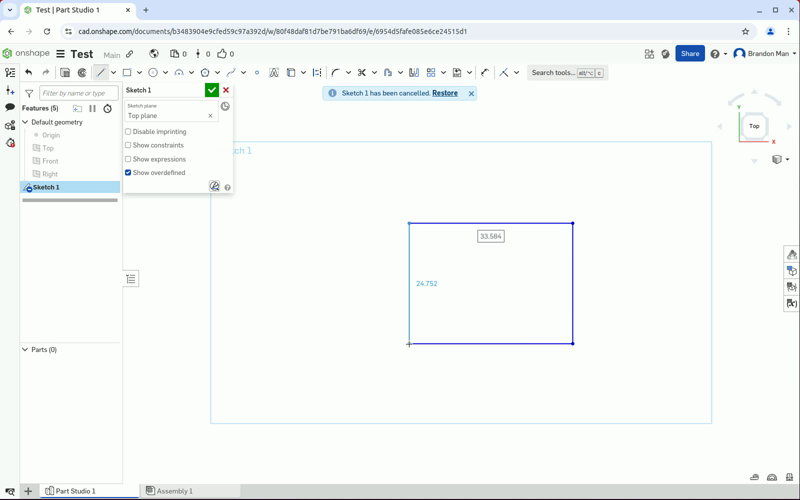
key(esc)
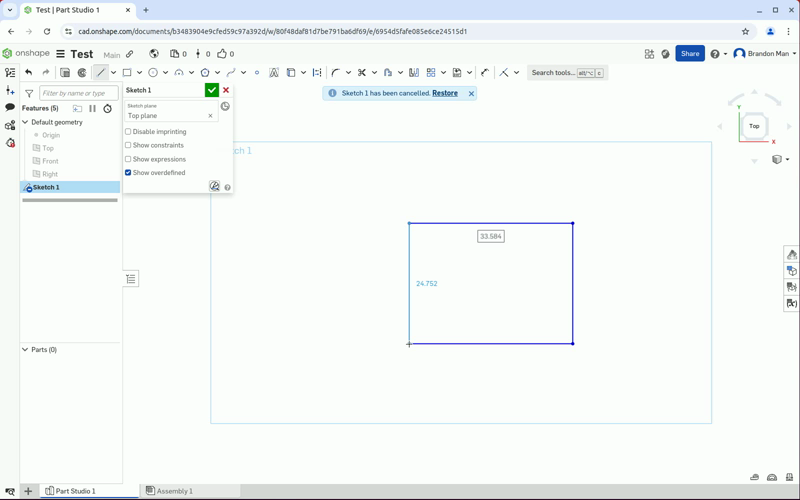
mouse_move(482, 302)
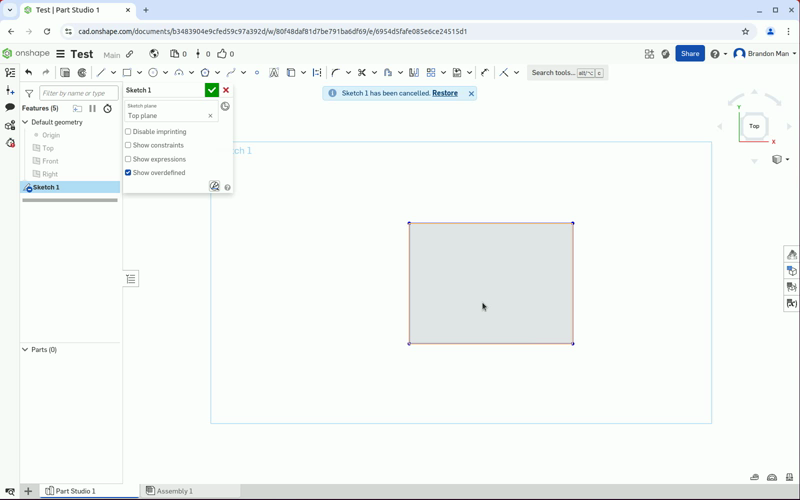
click(482, 302)
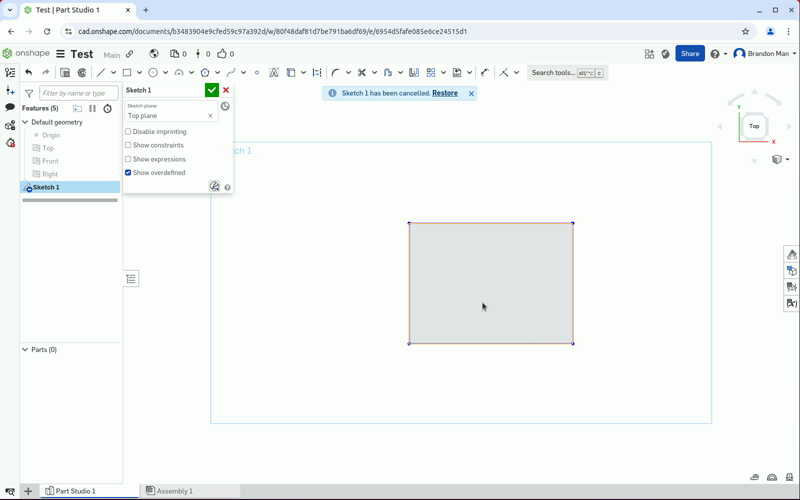
mouse_move(73, 352)
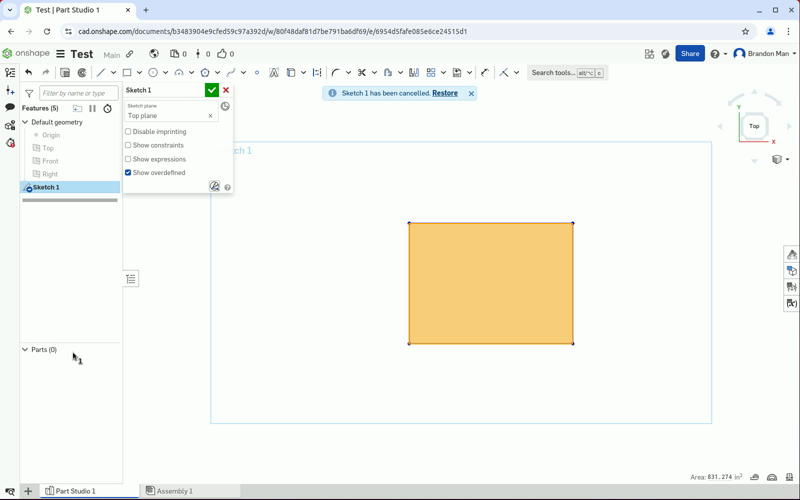
key(shift+y)
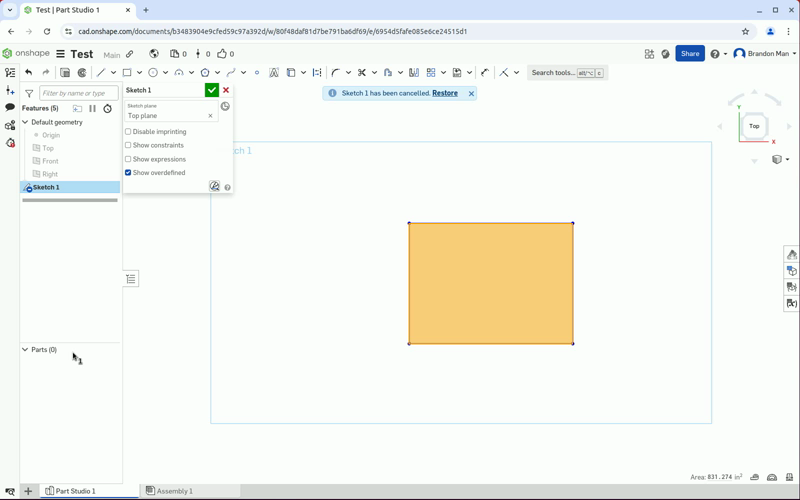
key(shift+e)
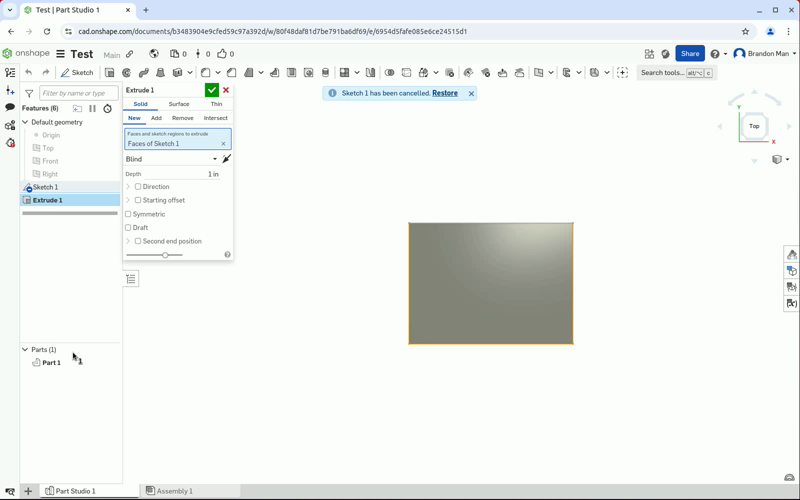
mouse_move(143, 106)
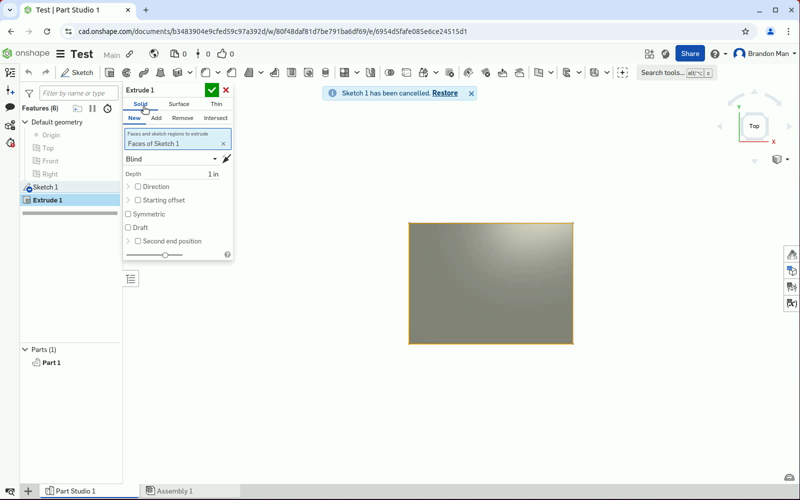
click(143, 106)
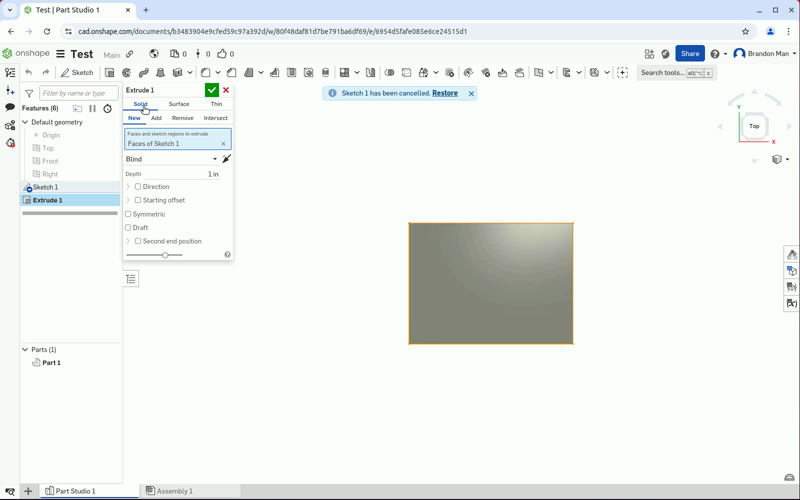
mouse_move(137, 120)
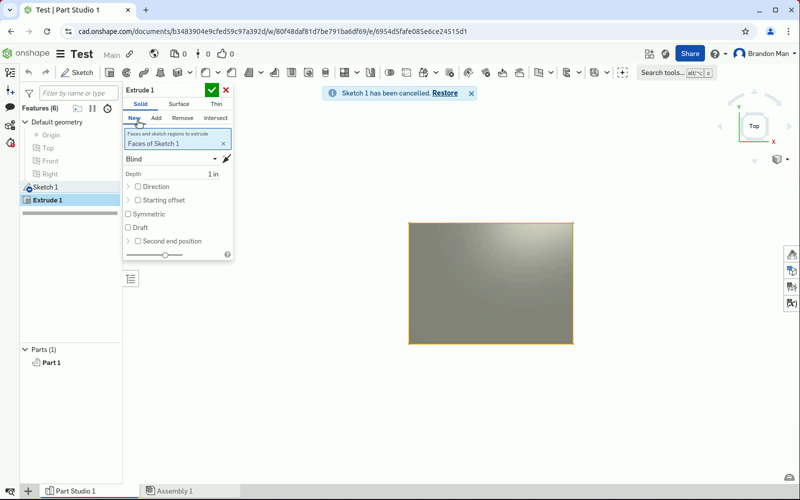
click(137, 120)
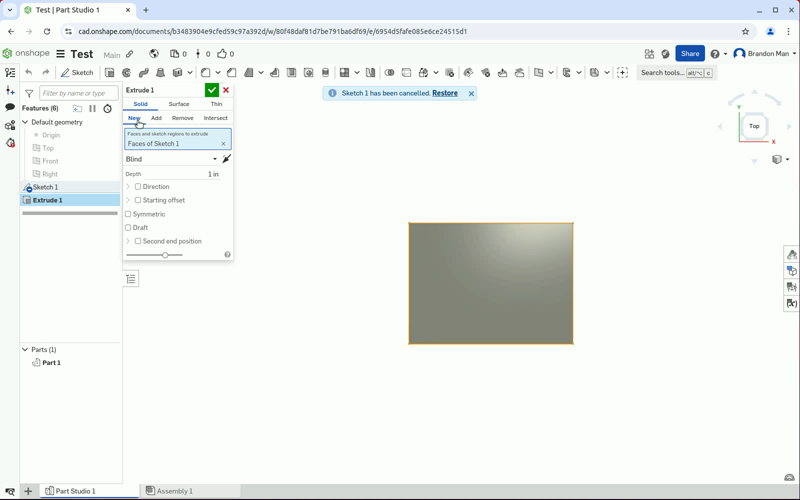
key(tab, 4)
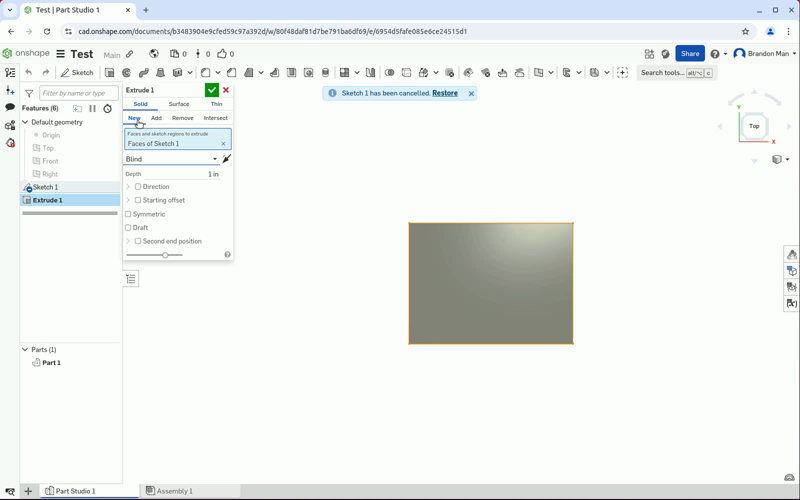
text(3.611)
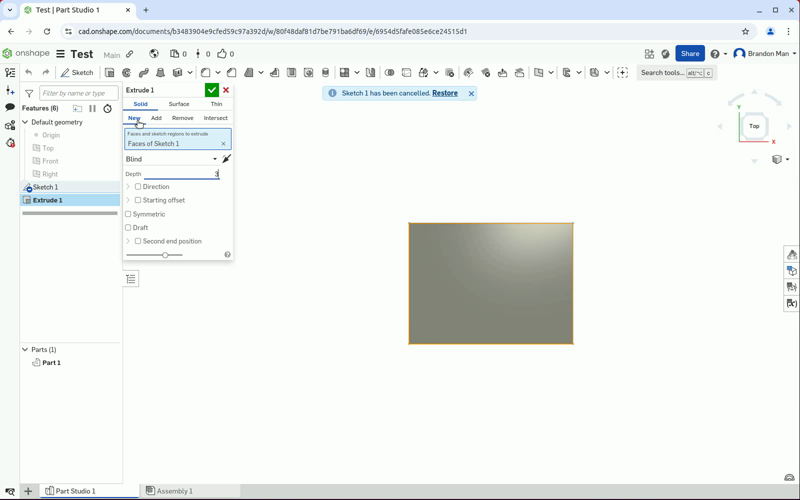
key(enter)
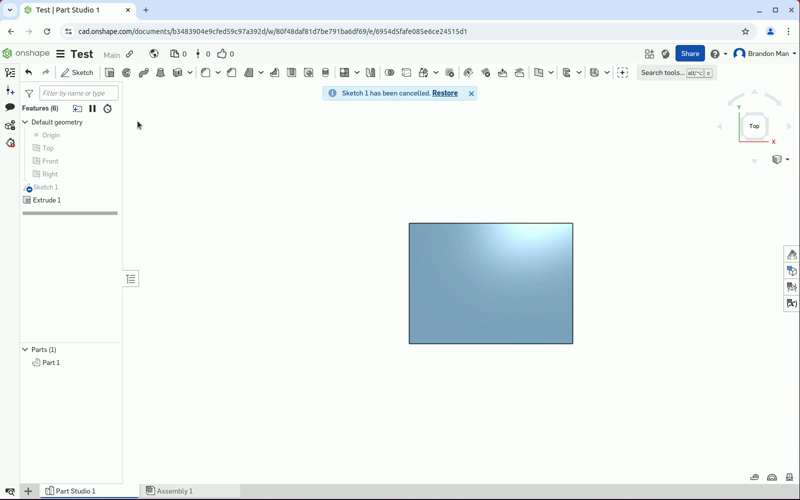
key(shift+h)
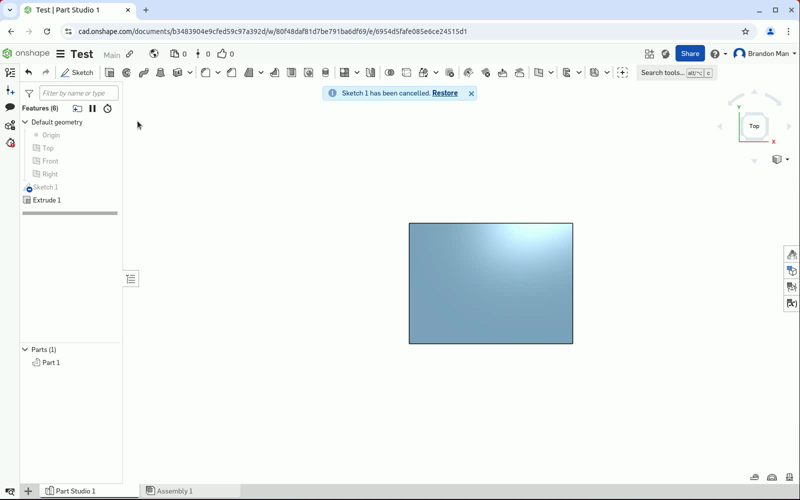
key(shift+h)
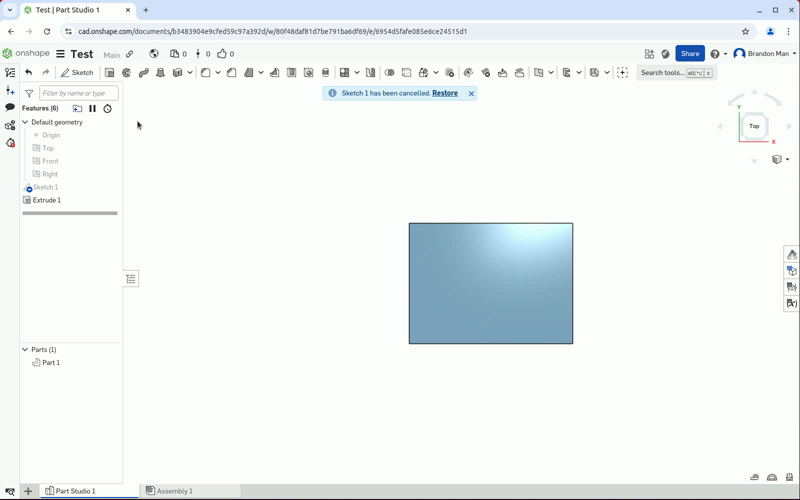
mouse_move(73, 189)
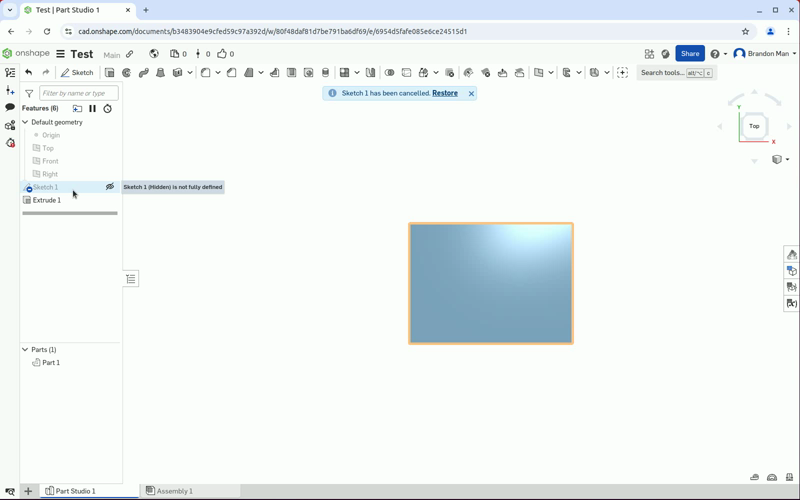
click(73, 189)
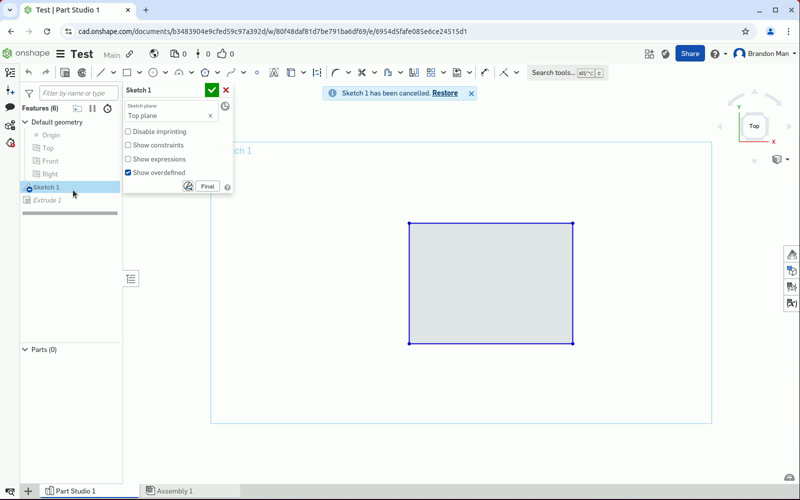
mouse_move(229, 92)
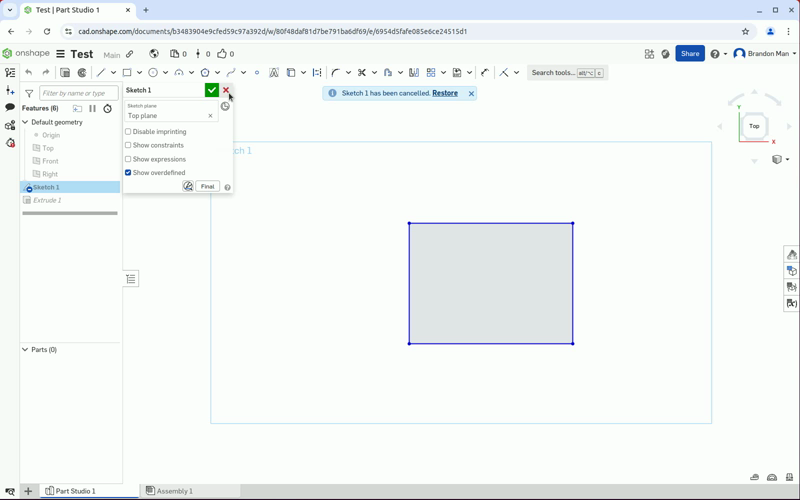
click(229, 92)
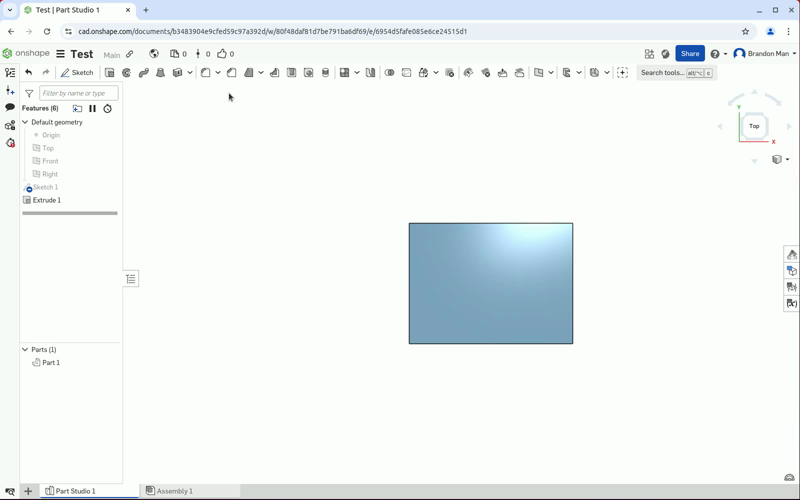
mouse_move(541, 75)
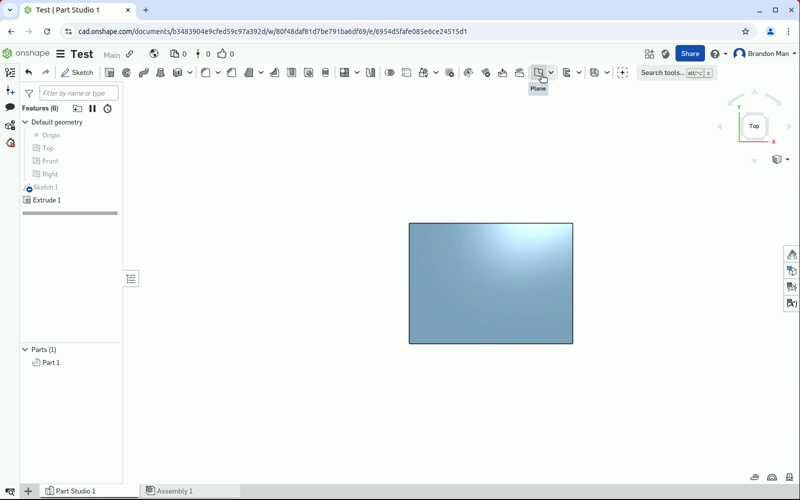
click(541, 75)
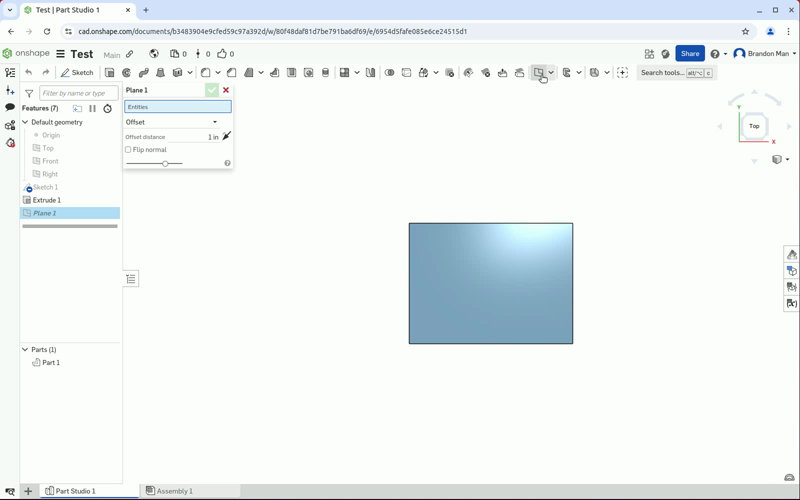
mouse_move(73, 150)
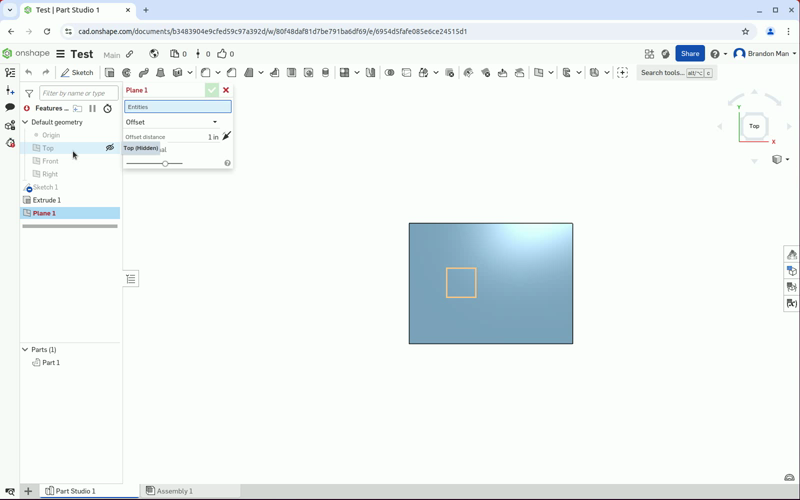
click(73, 150)
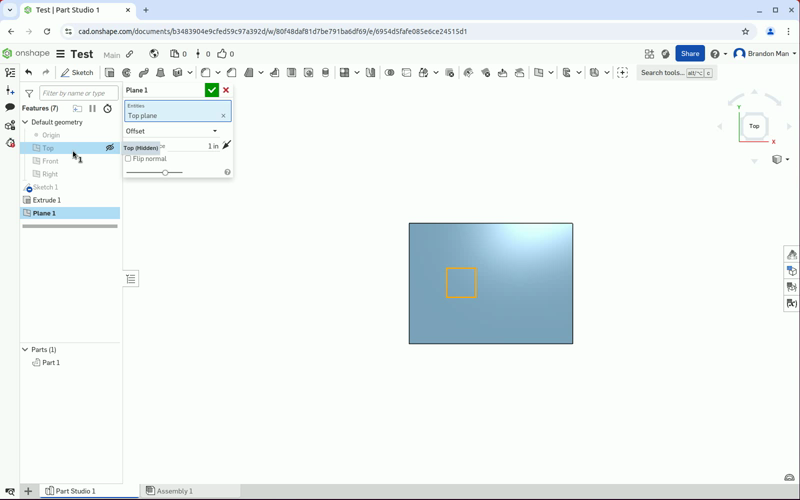
key(tab, 2)
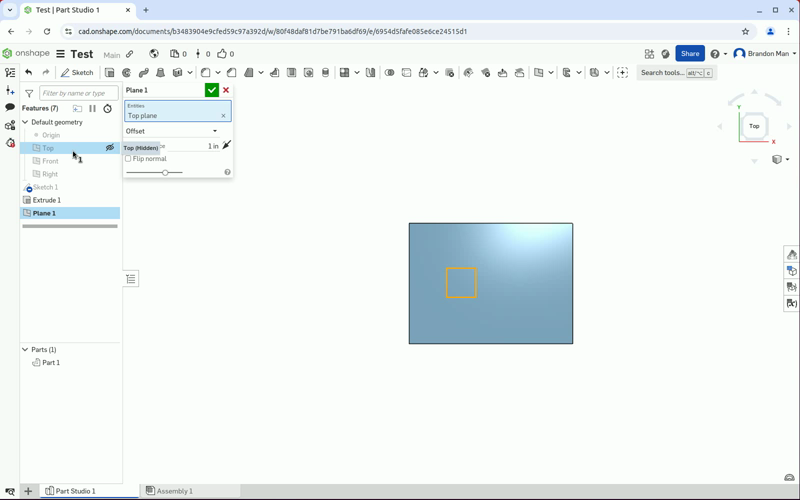
text(3.605)
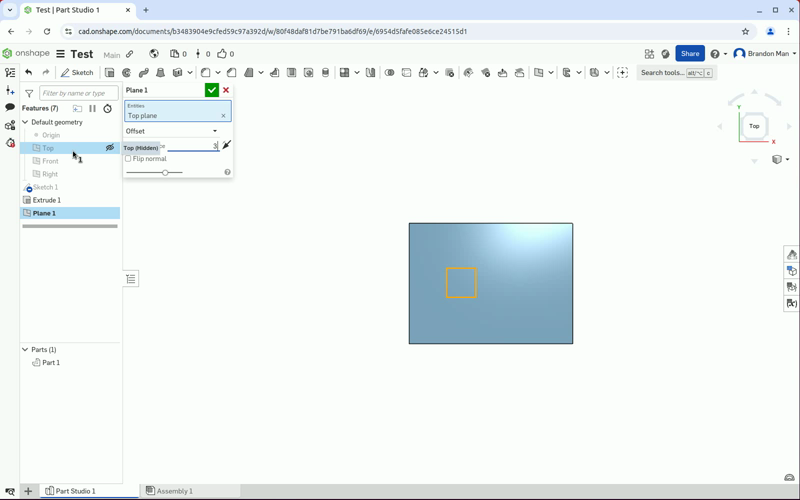
key(enter, 2)
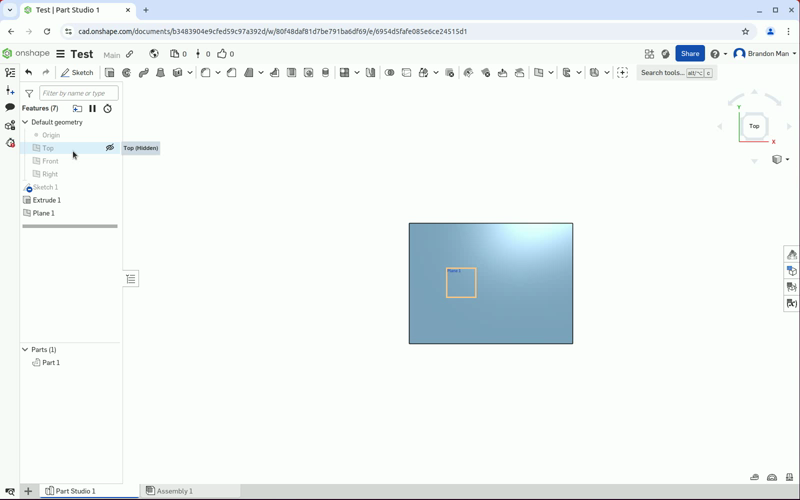
key(shift+s)
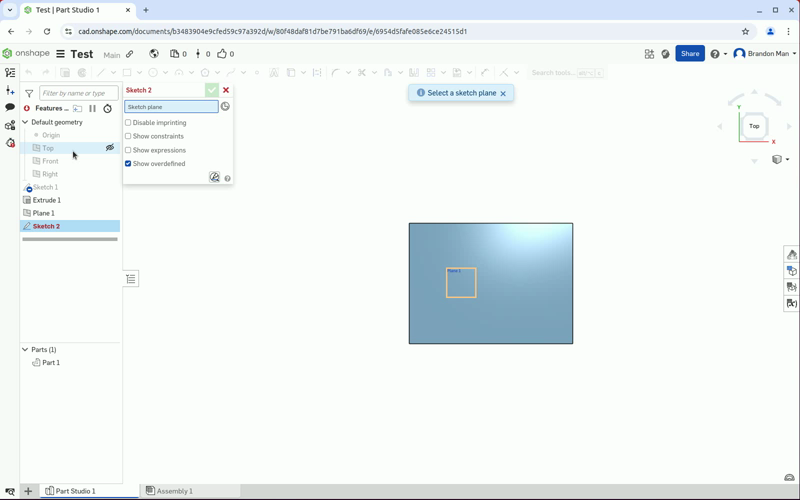
mouse_move(73, 215)
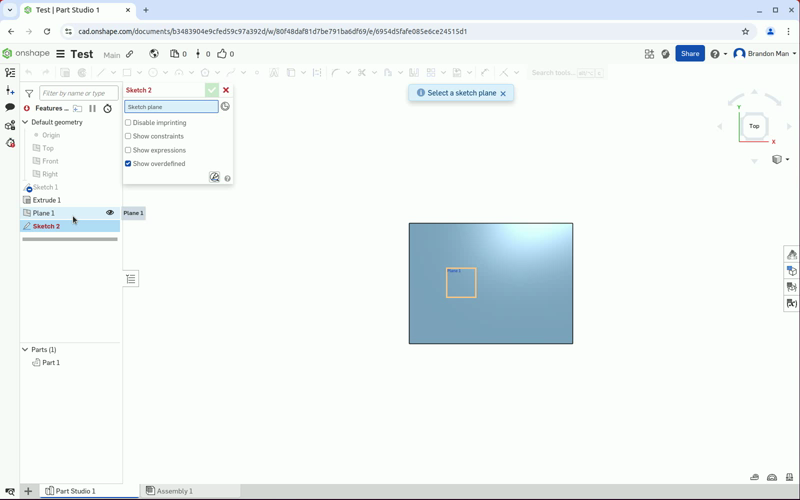
click(73, 215)
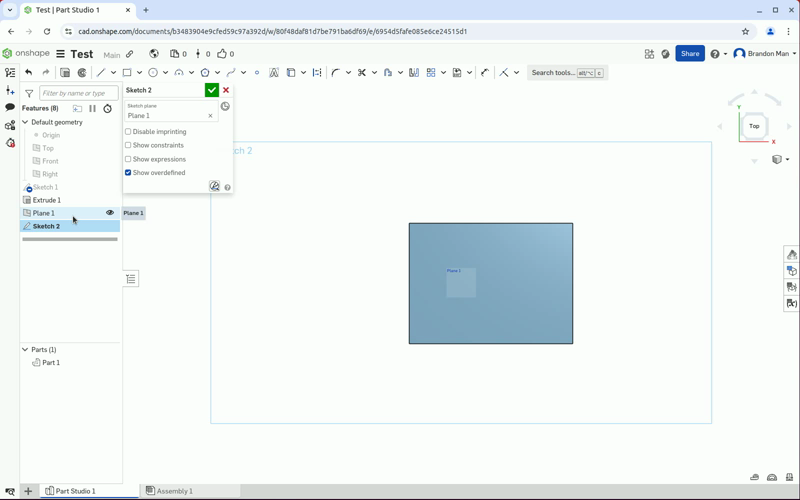
mouse_move(73, 352)
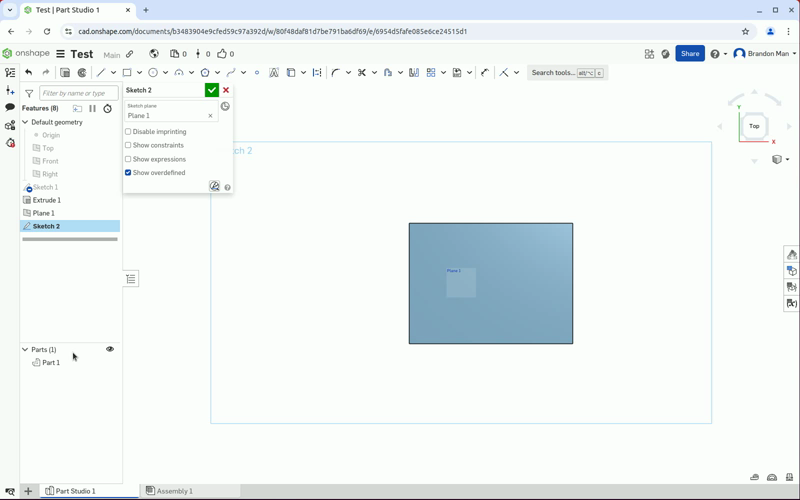
key(y)
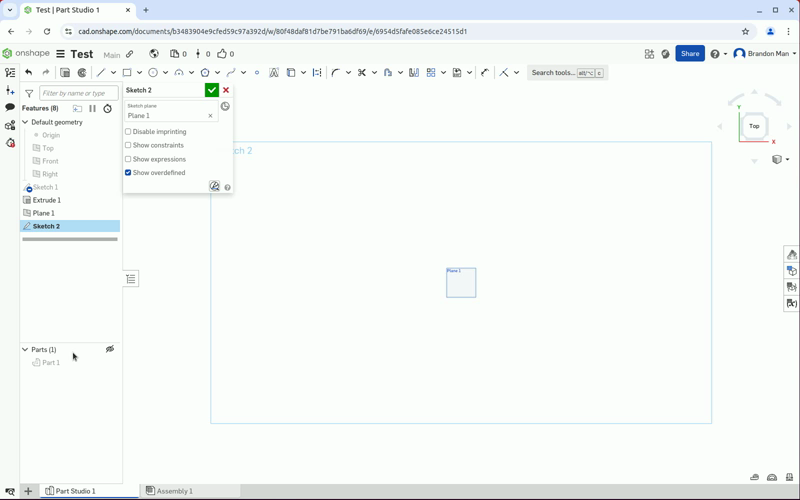
key(l)
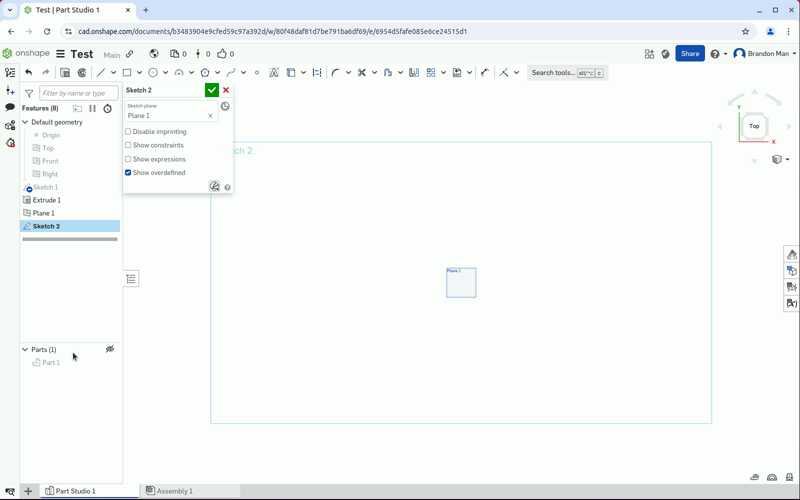
key_down(shift)
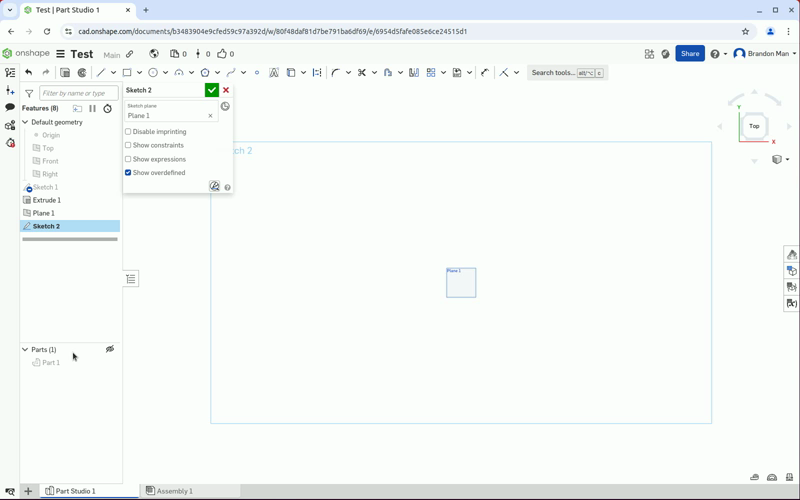
mouse_move(409, 343)
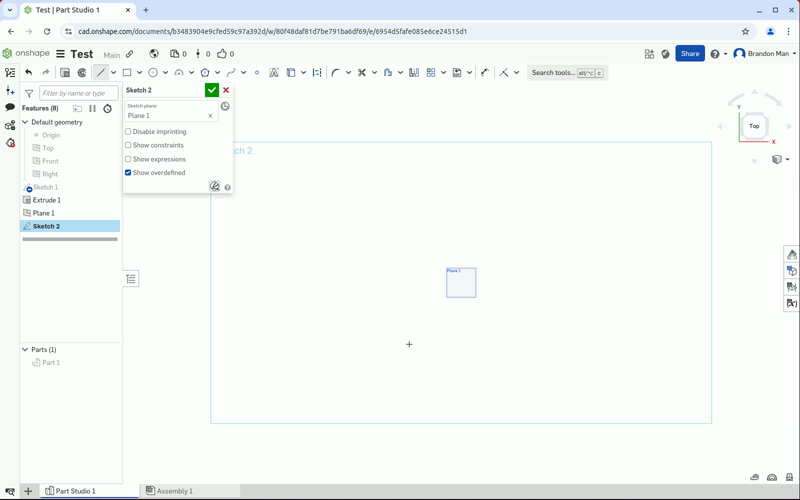
click(409, 343)
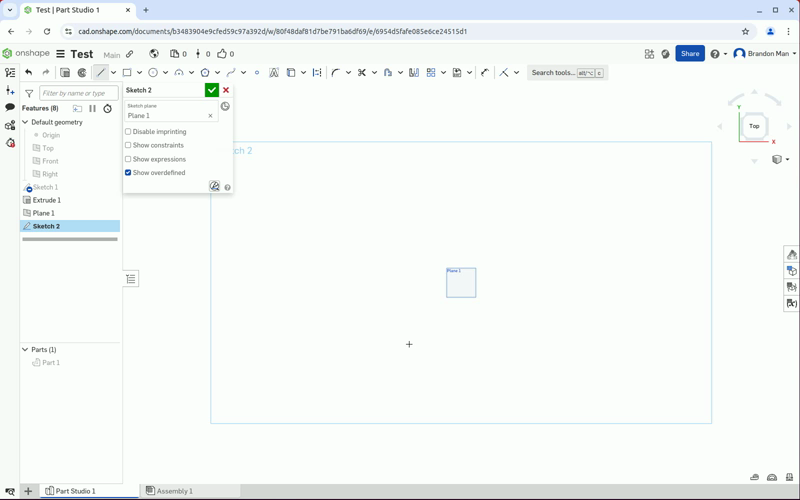
key_up(shift)
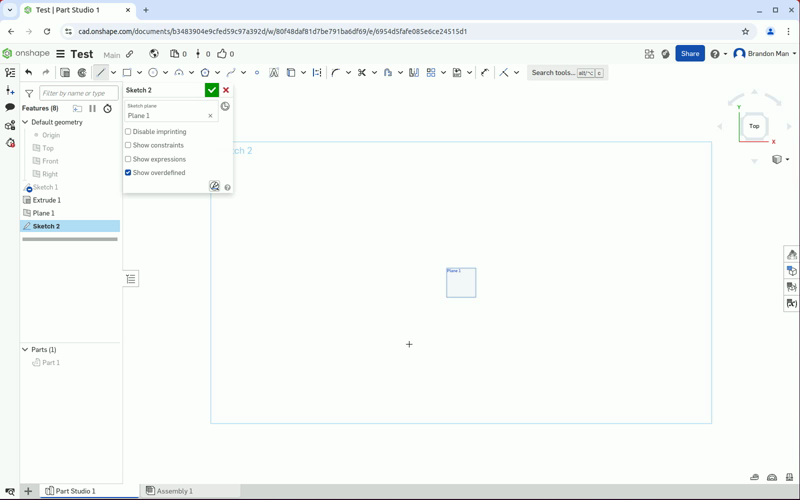
key_down(shift)
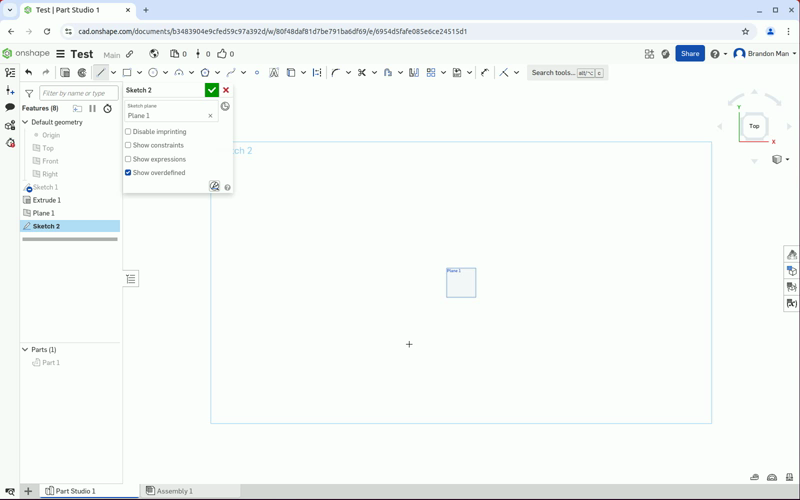
mouse_move(572, 343)
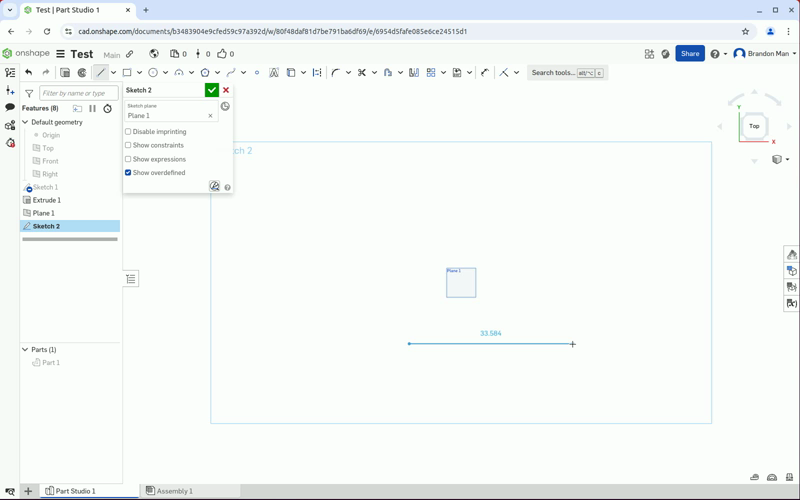
click(572, 343)
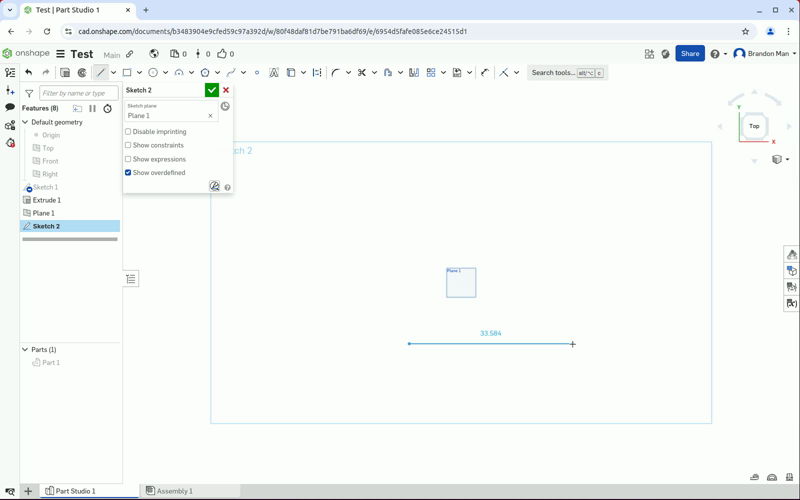
key_up(shift)
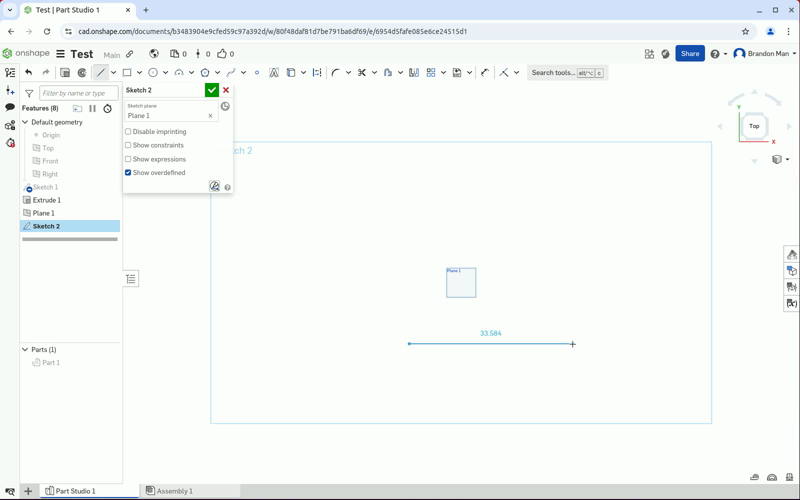
key_down(shift)
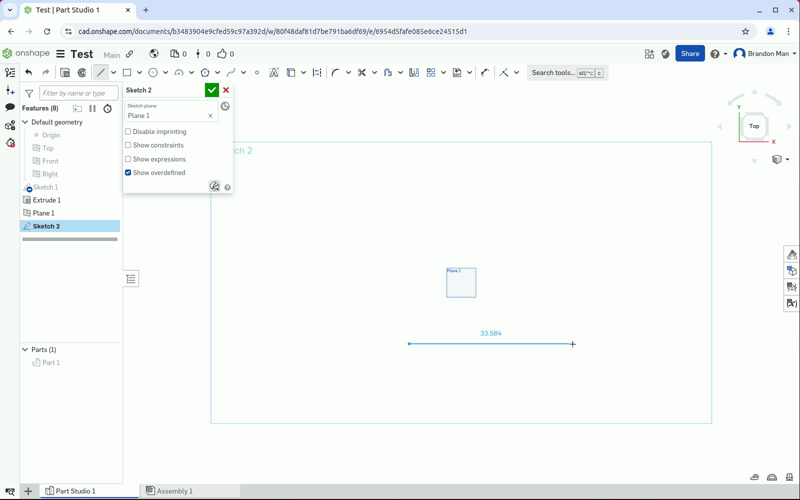
mouse_move(572, 223)
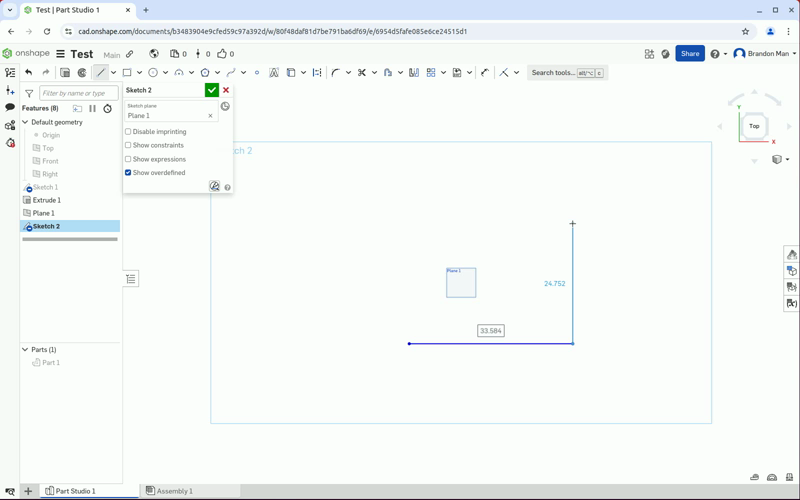
click(572, 223)
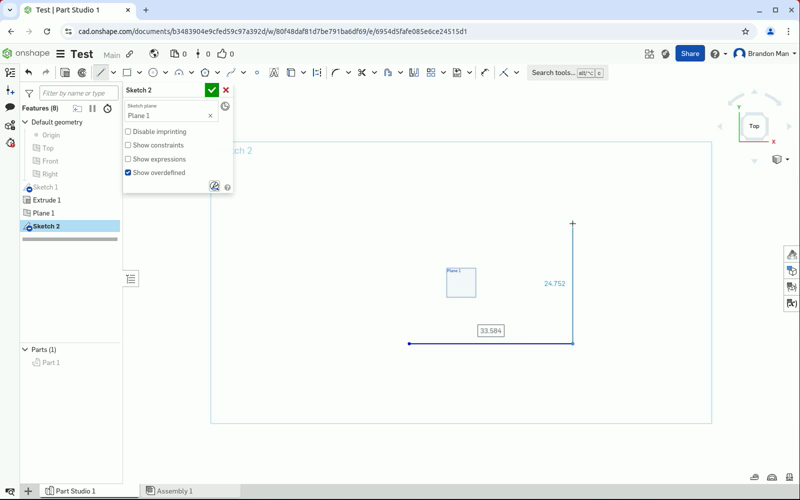
key_up(shift)
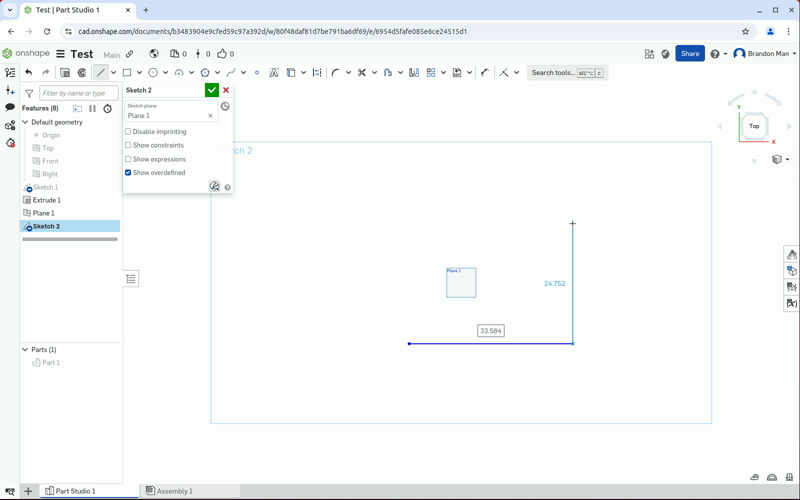
key_down(shift)
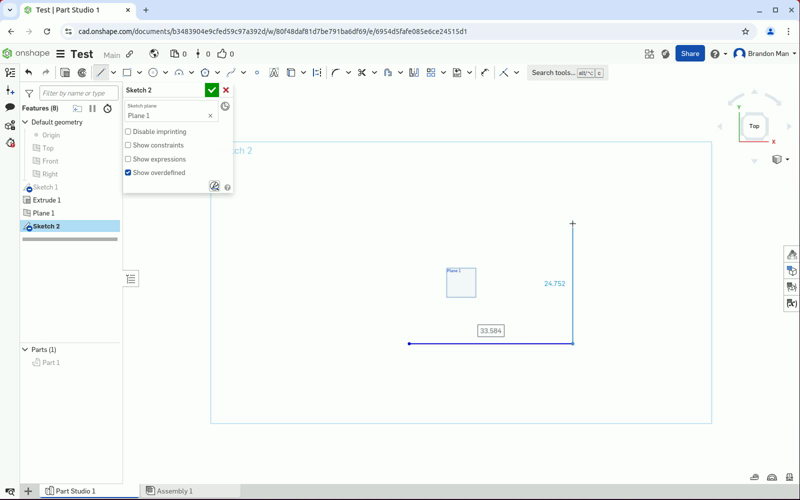
mouse_move(409, 223)
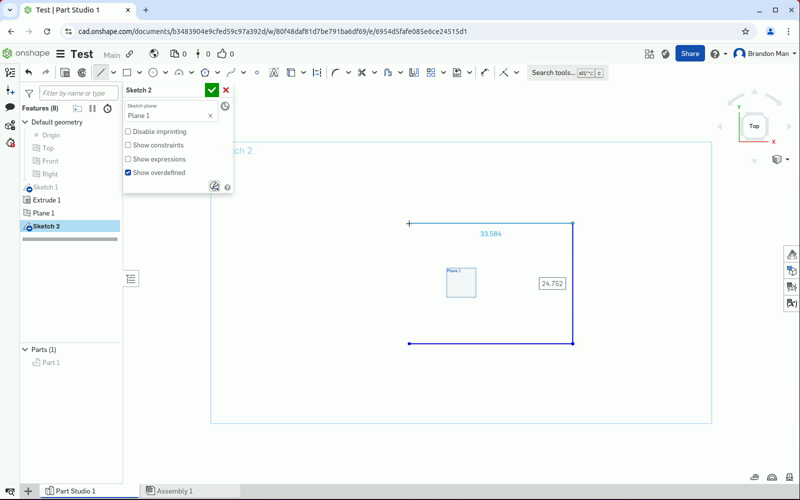
click(409, 223)
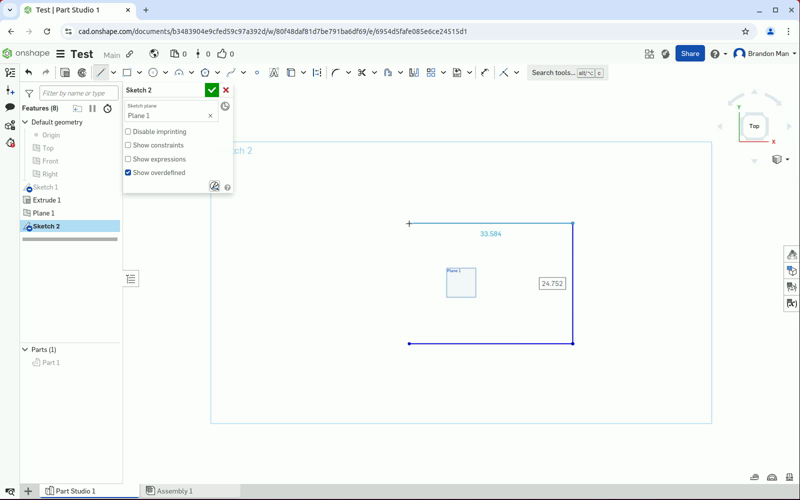
key_up(shift)
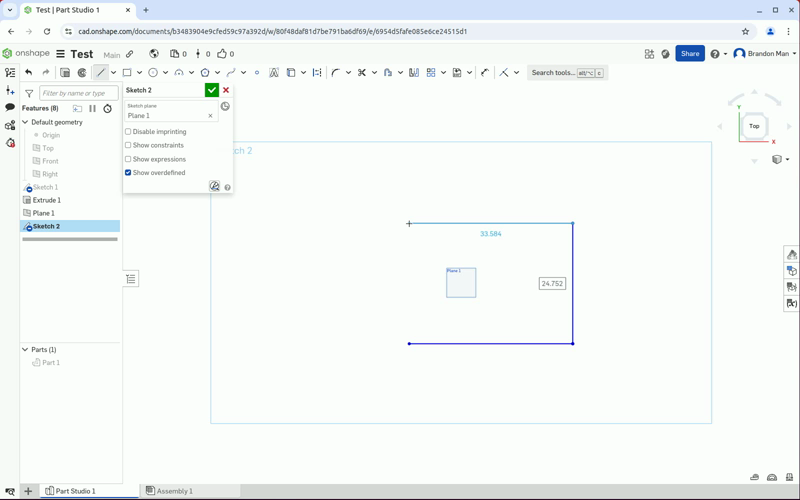
key_down(shift)
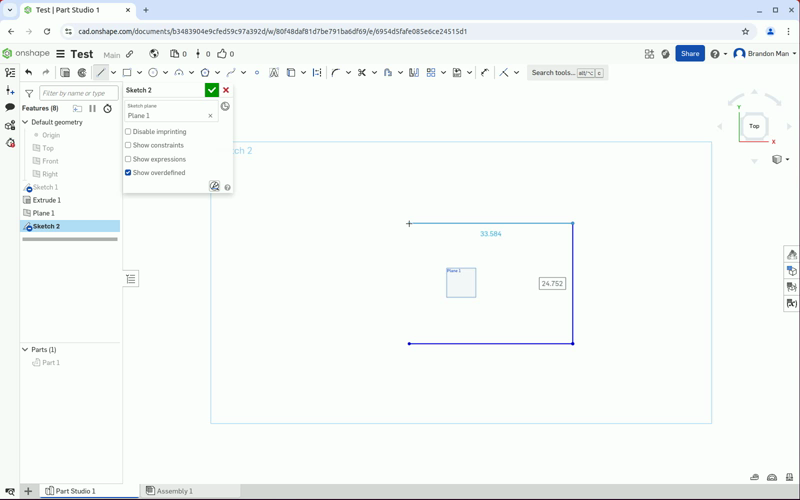
mouse_move(409, 343)
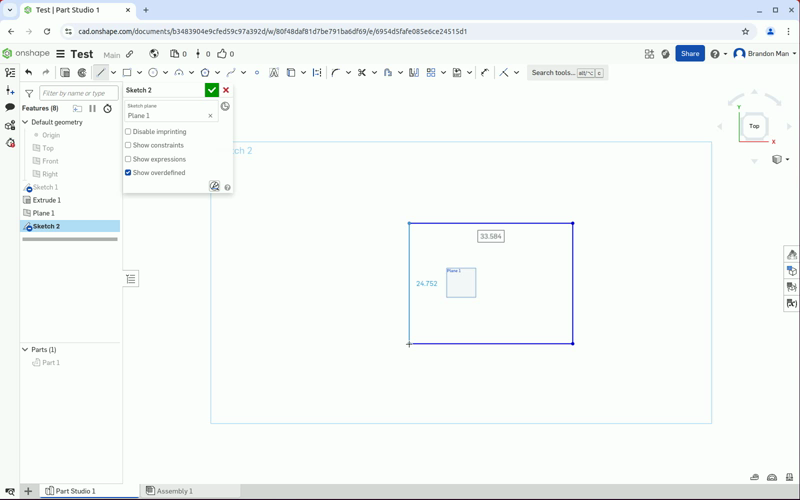
key_up(shift)
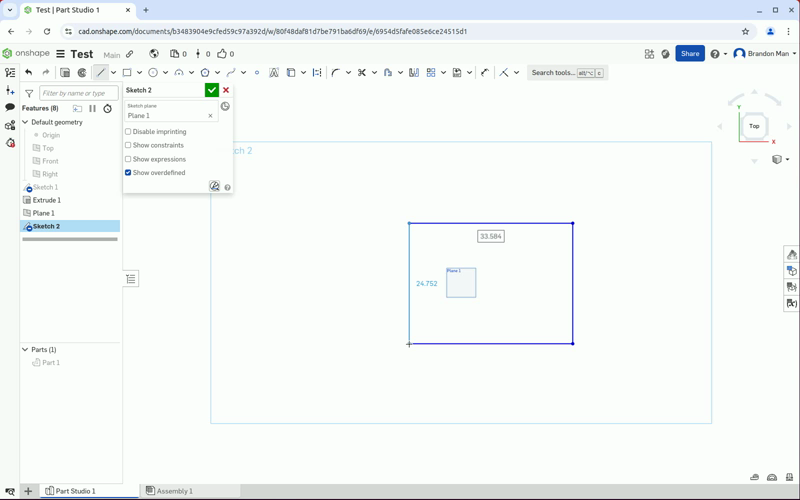
click(409, 343)
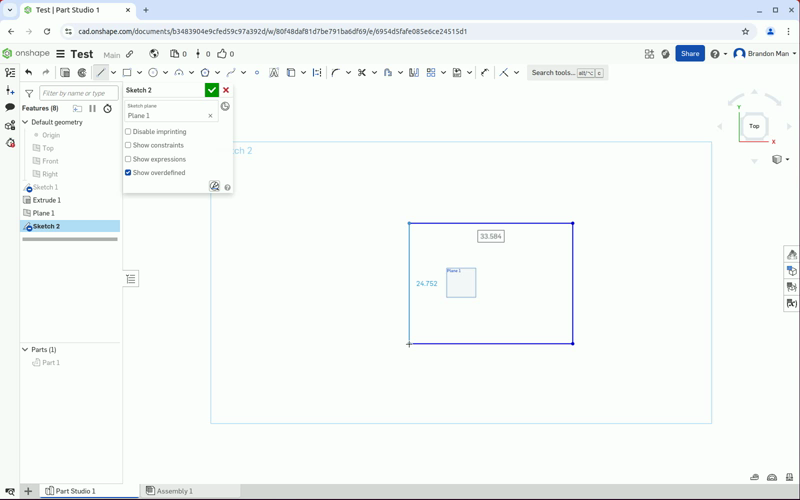
key(esc)
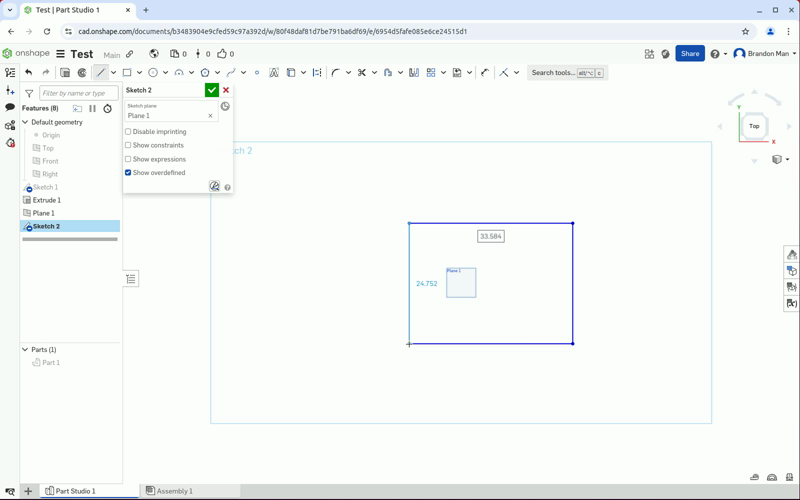
key(l)
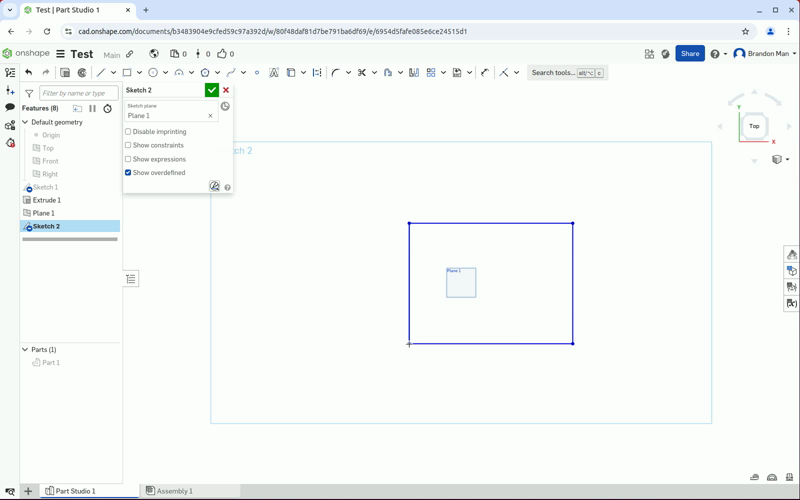
key_down(shift)
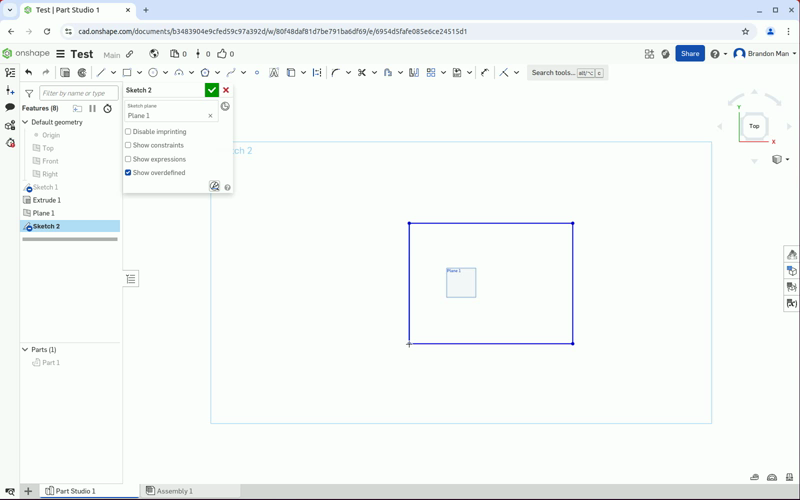
mouse_move(426, 326)
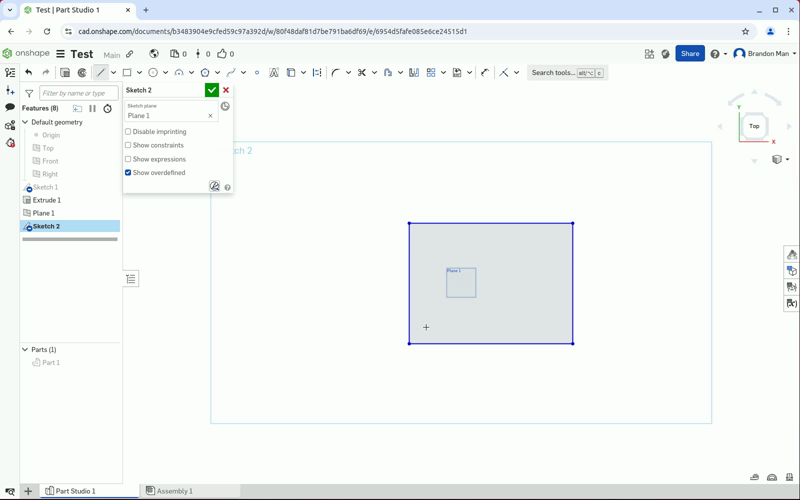
click(426, 326)
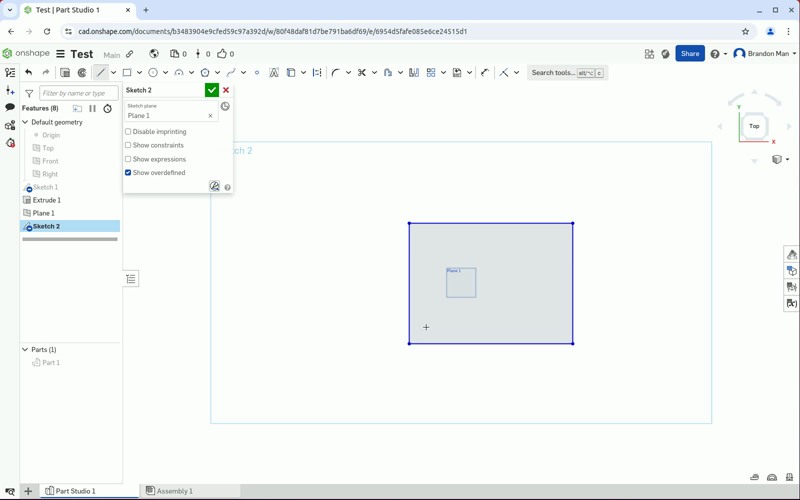
key_up(shift)
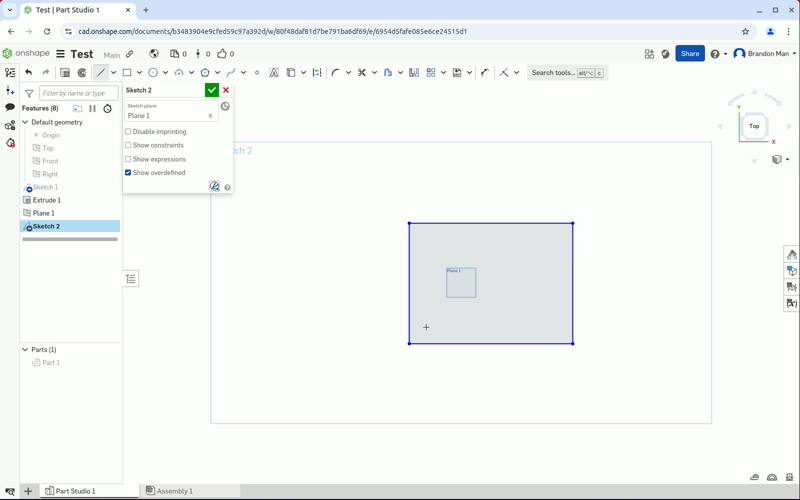
key_down(shift)
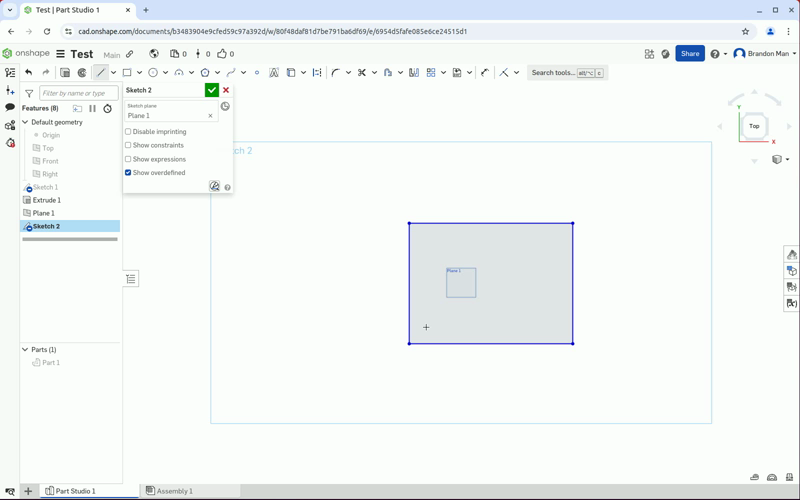
mouse_move(555, 326)
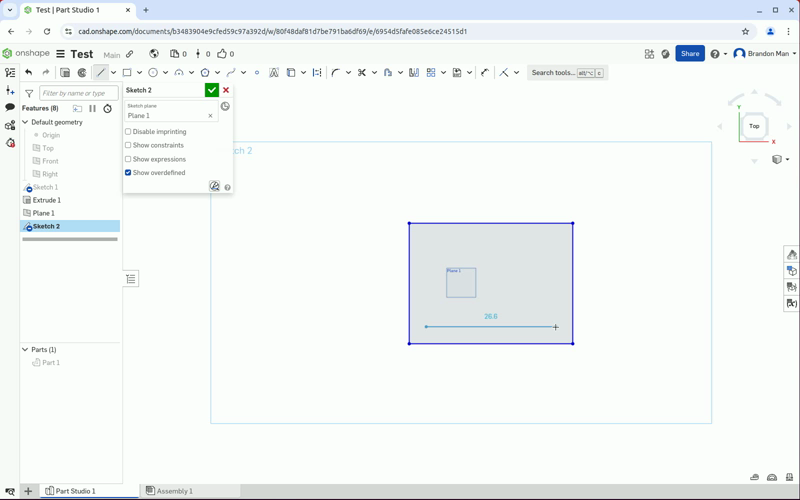
click(555, 326)
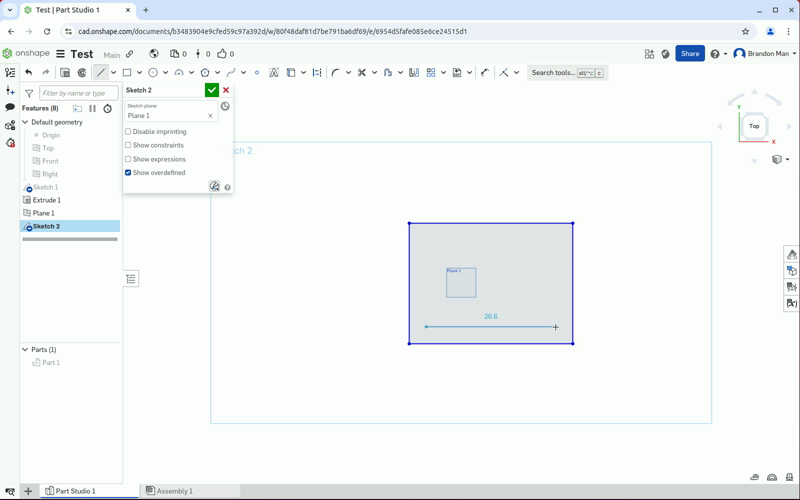
key_up(shift)
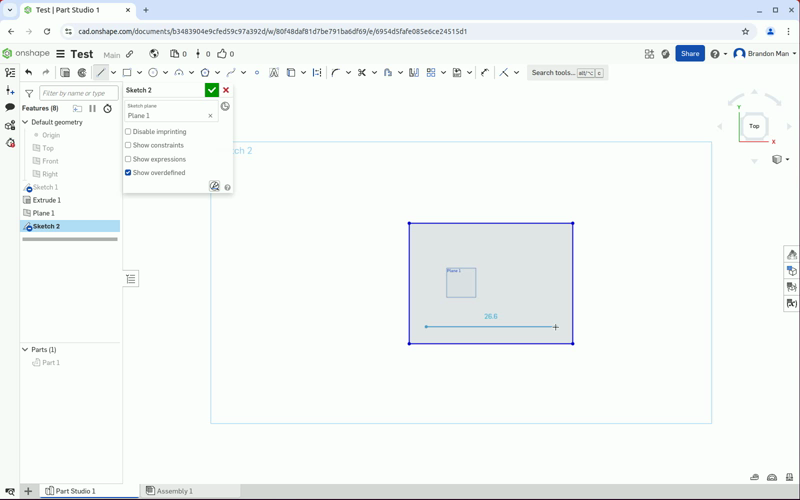
key_down(shift)
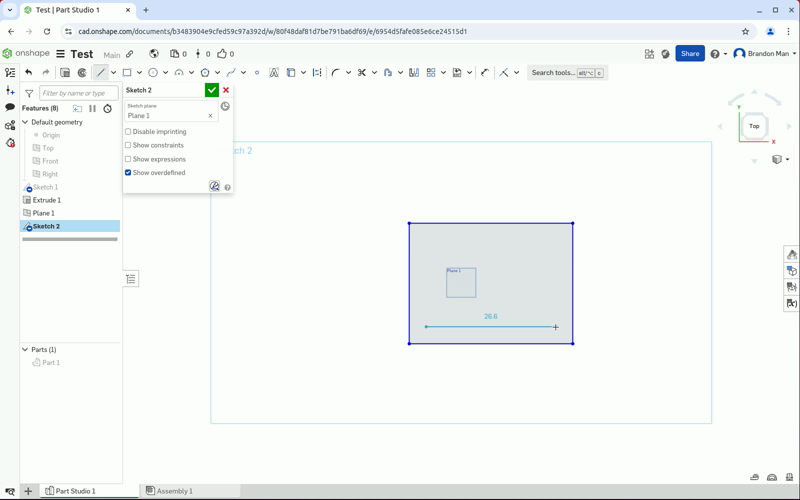
mouse_move(555, 240)
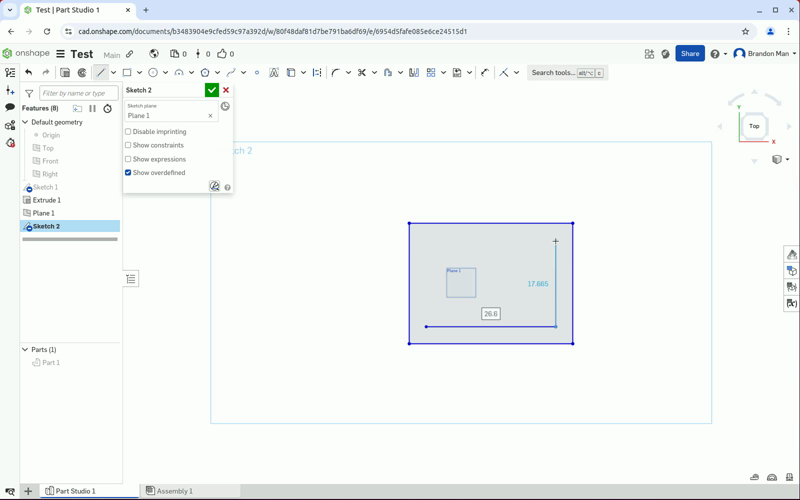
click(555, 240)
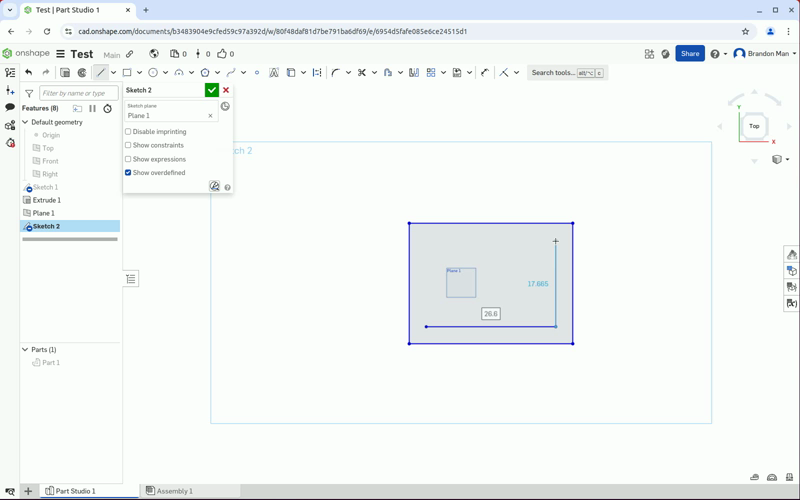
key_up(shift)
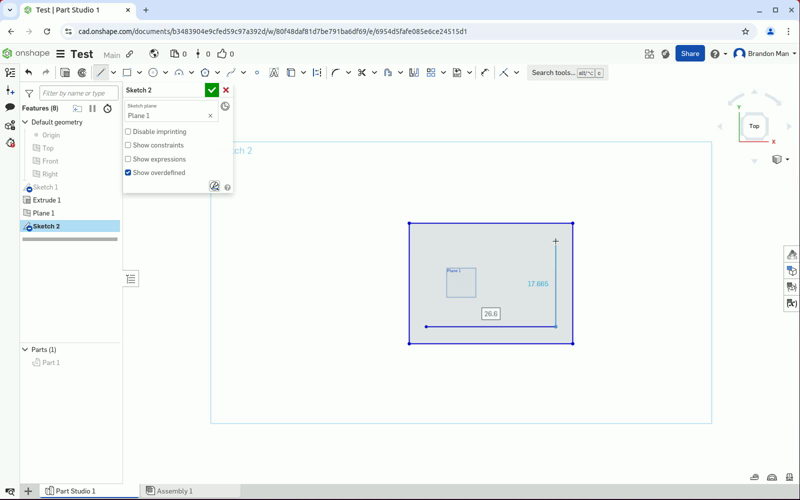
key_down(shift)
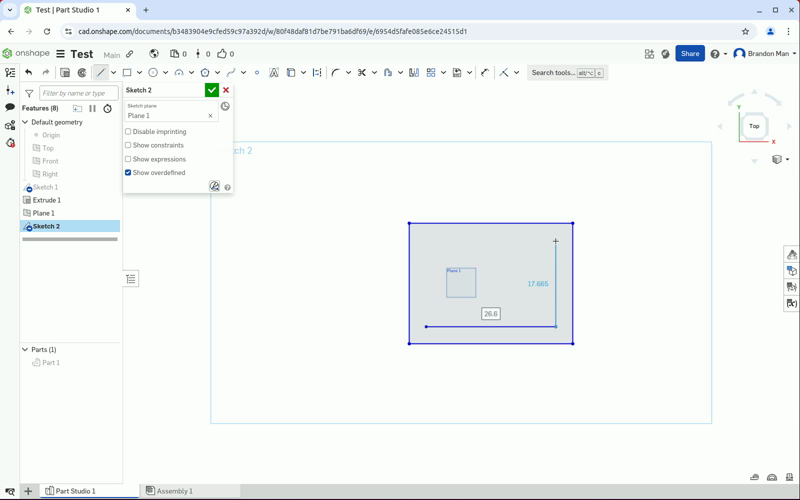
mouse_move(426, 240)
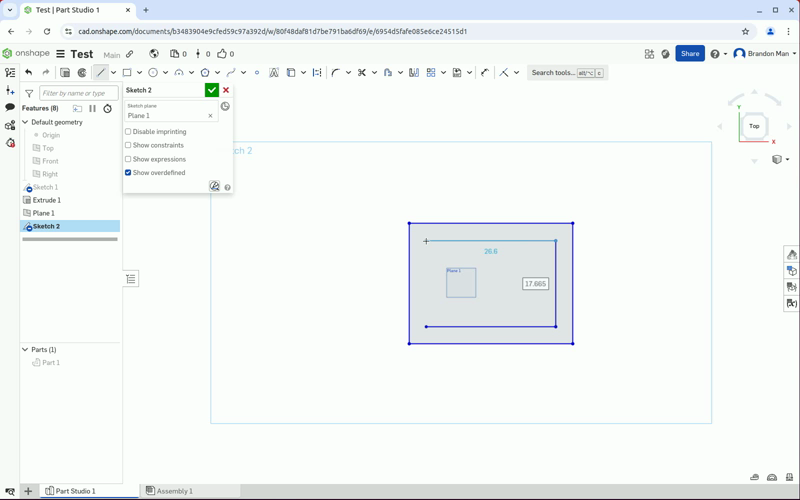
click(426, 240)
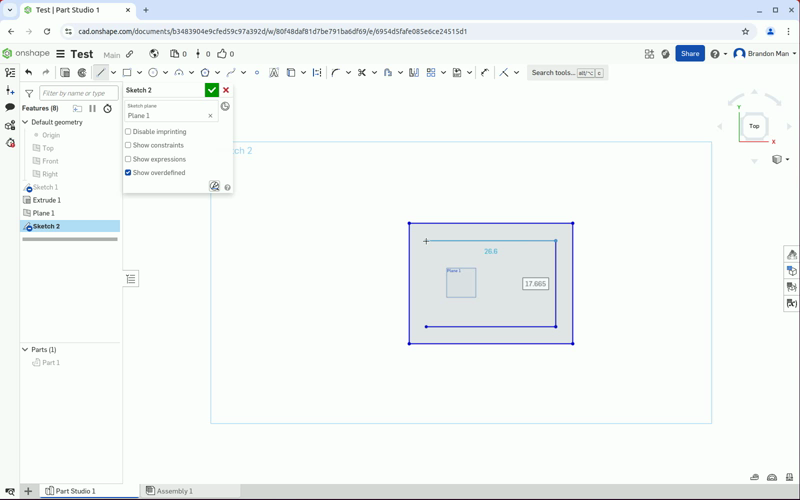
key_up(shift)
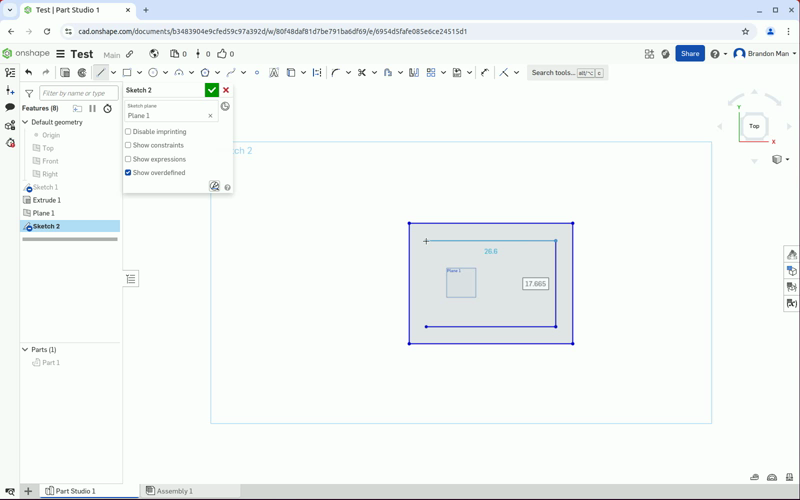
key_down(shift)
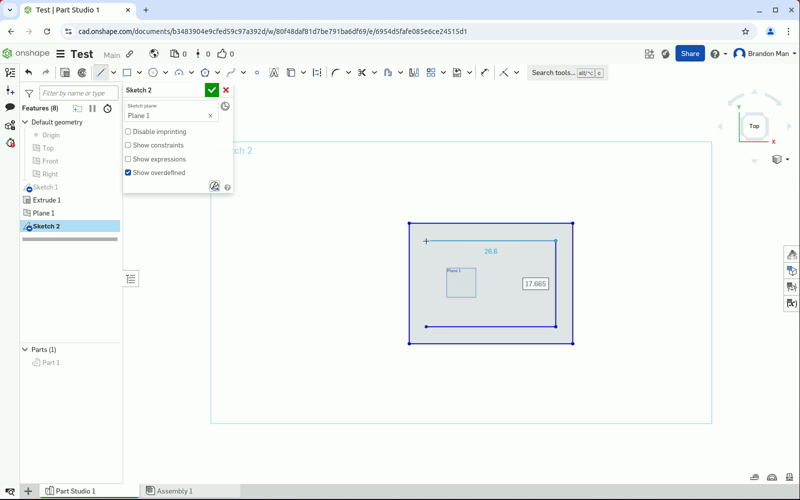
mouse_move(426, 326)
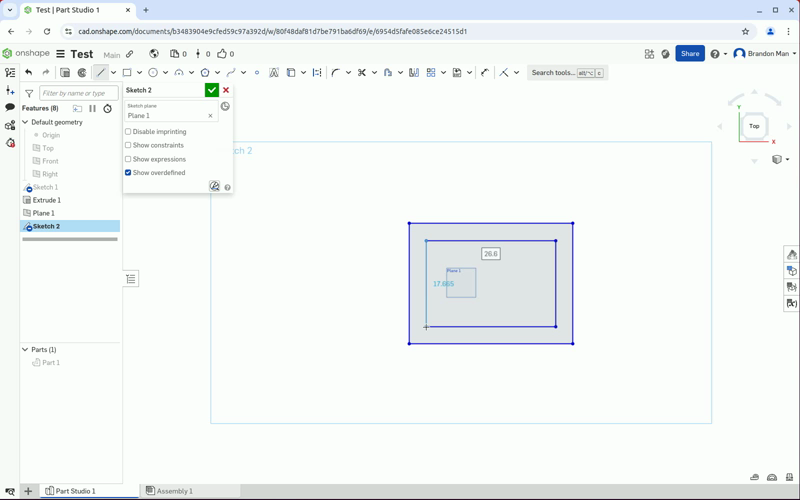
key_up(shift)
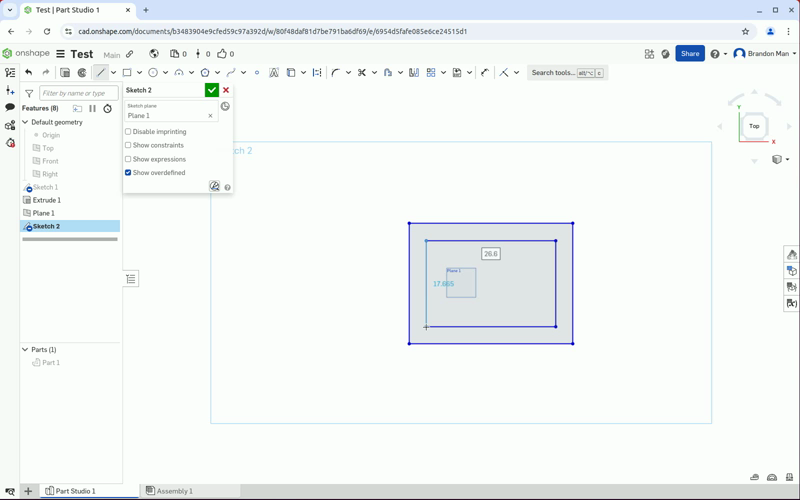
click(426, 326)
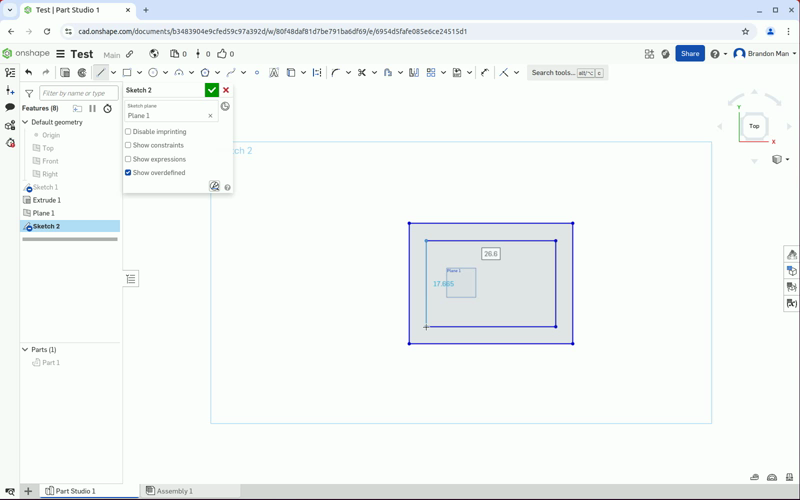
key(esc)
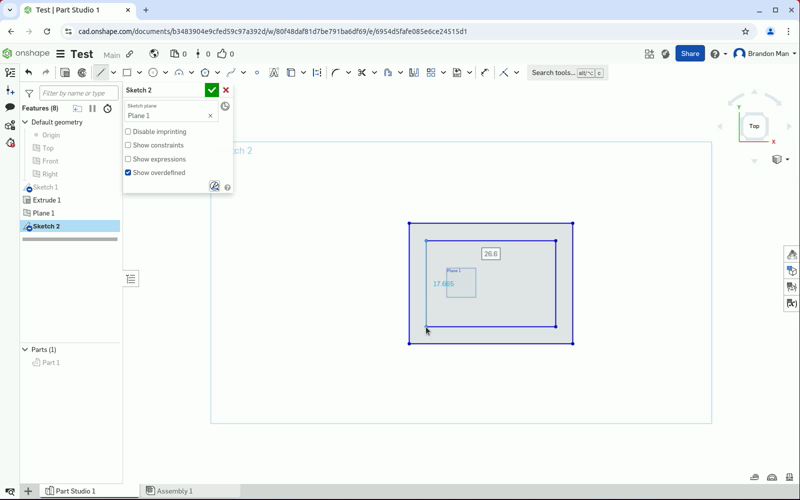
mouse_move(557, 234)
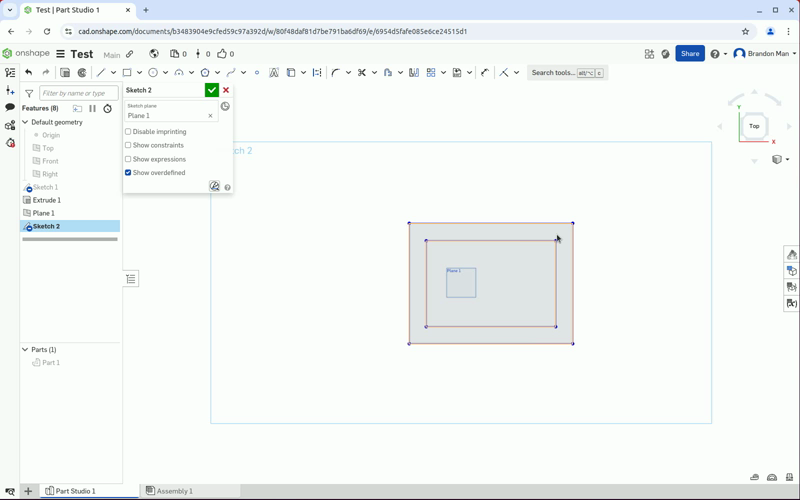
click(557, 234)
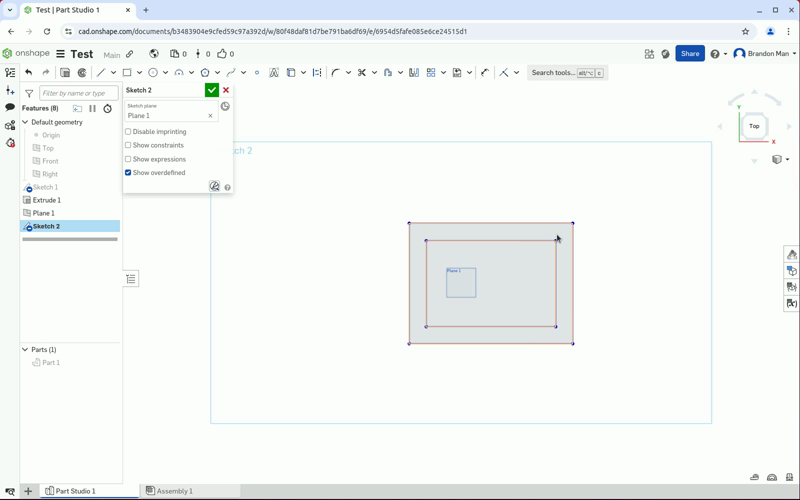
mouse_move(73, 352)
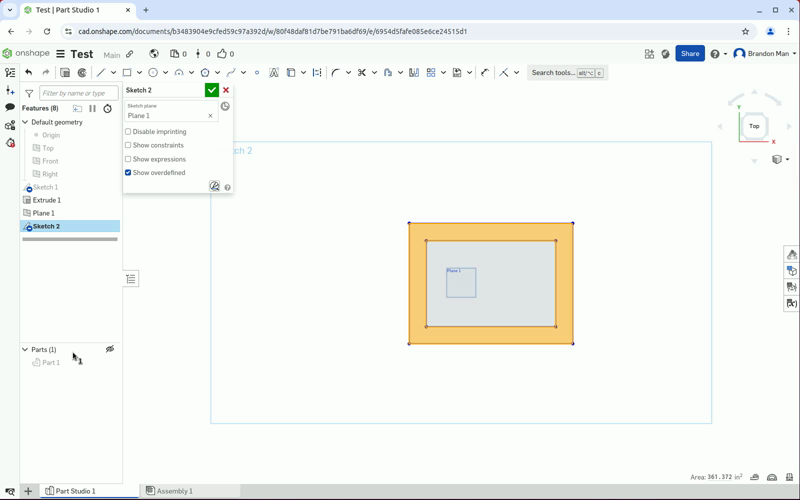
key(shift+y)
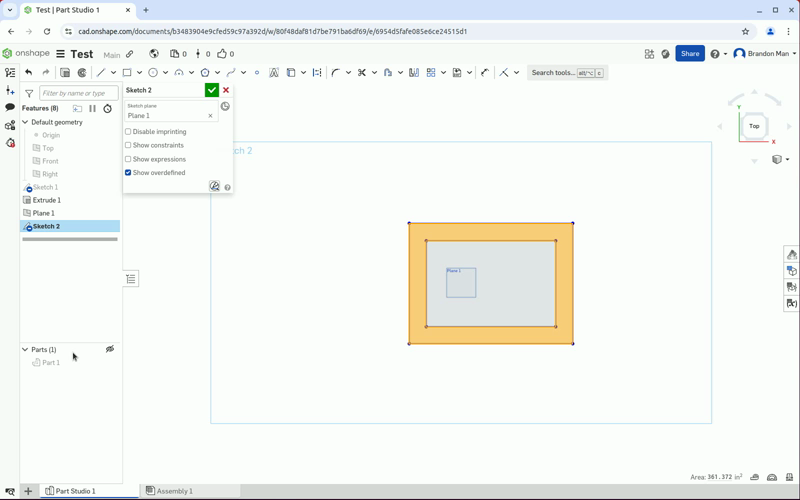
key(shift+e)
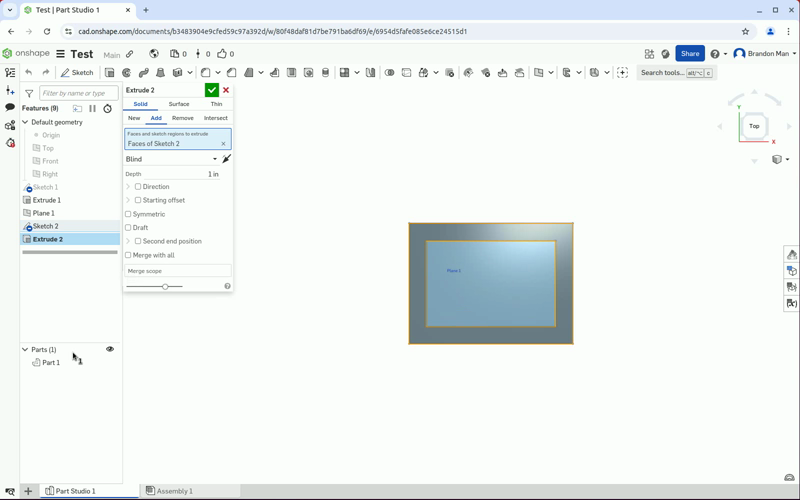
mouse_move(143, 106)
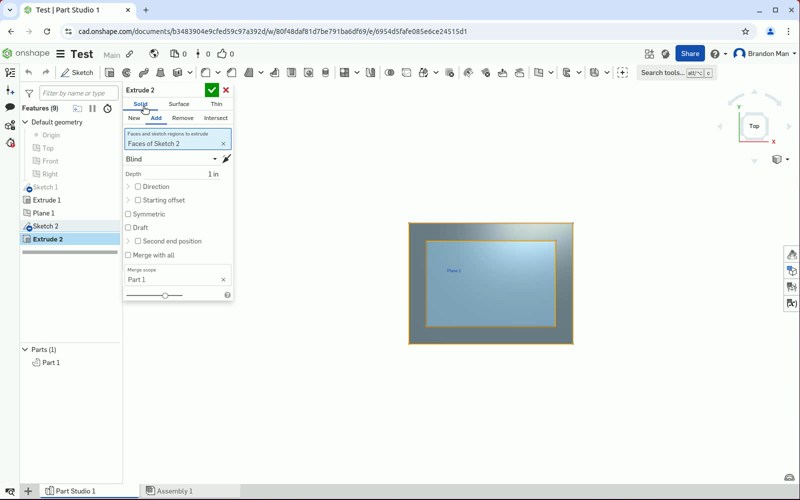
click(143, 106)
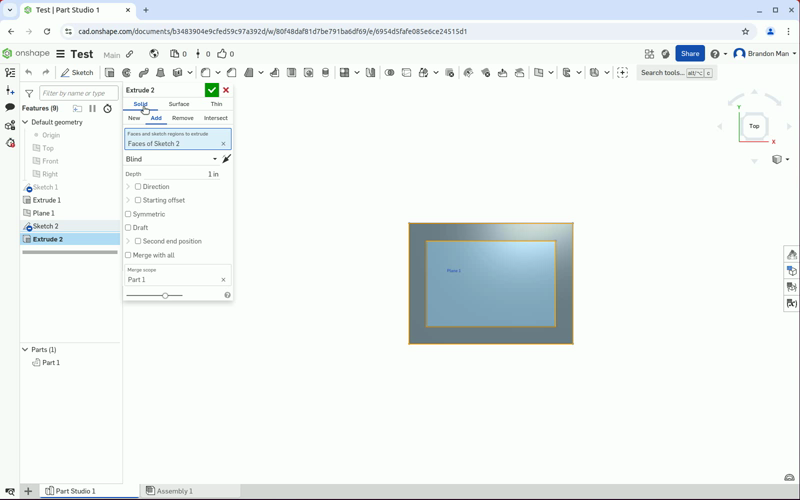
mouse_move(137, 120)
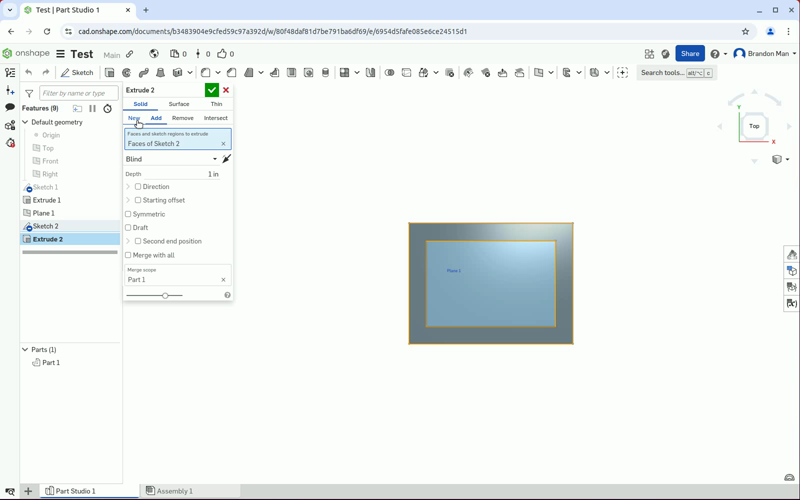
click(137, 120)
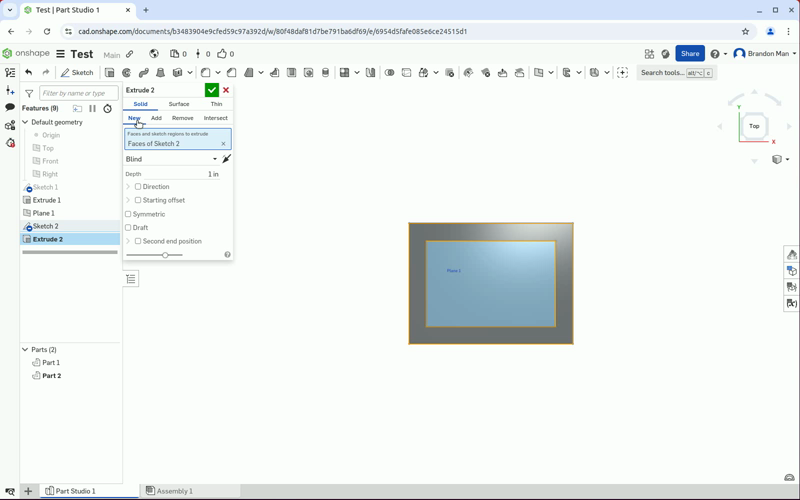
key(tab, 4)
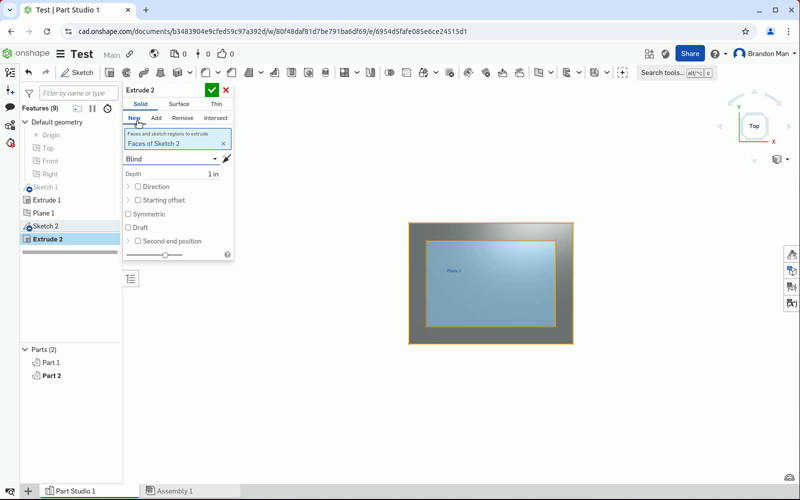
text(14.202)
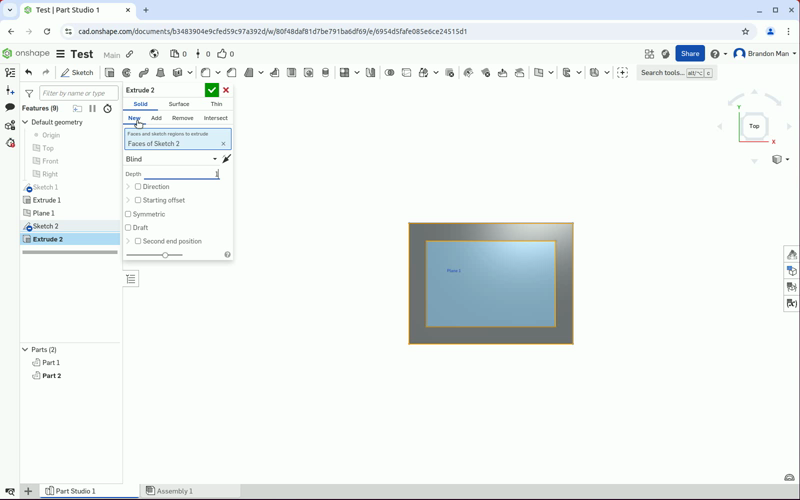
key(enter)
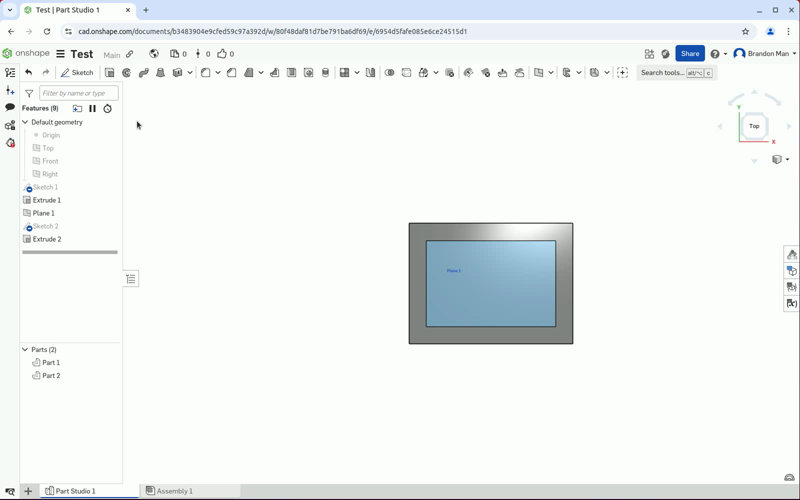
key(shift+h)
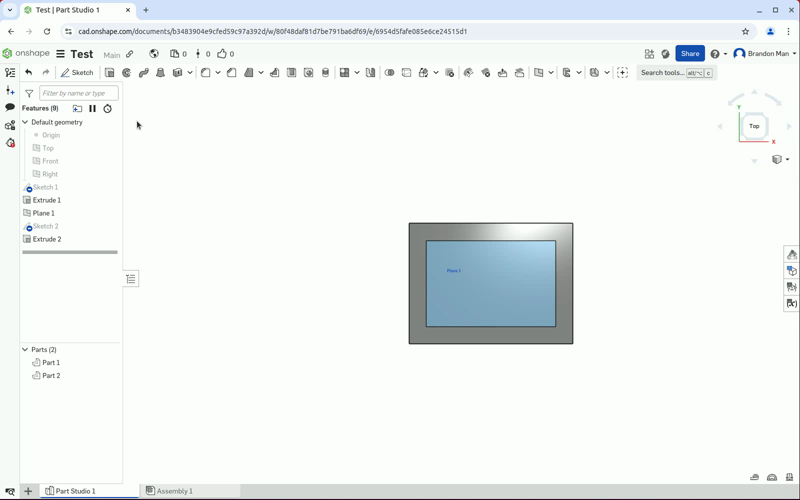
key(shift+h)
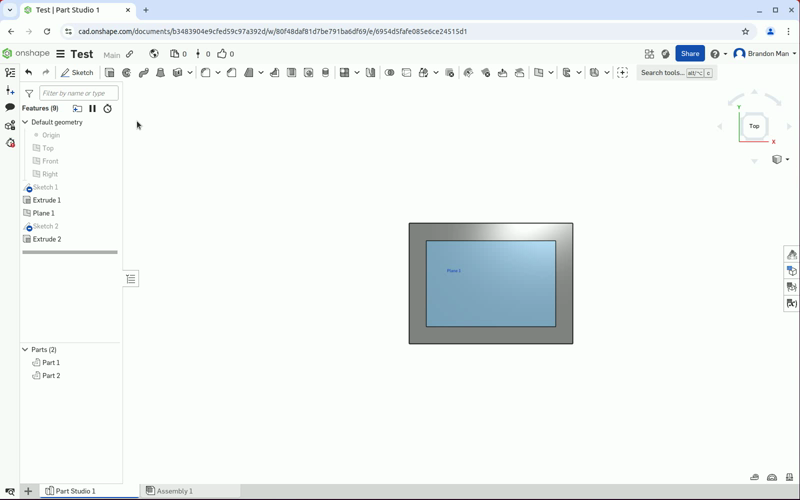
key(shift+7)
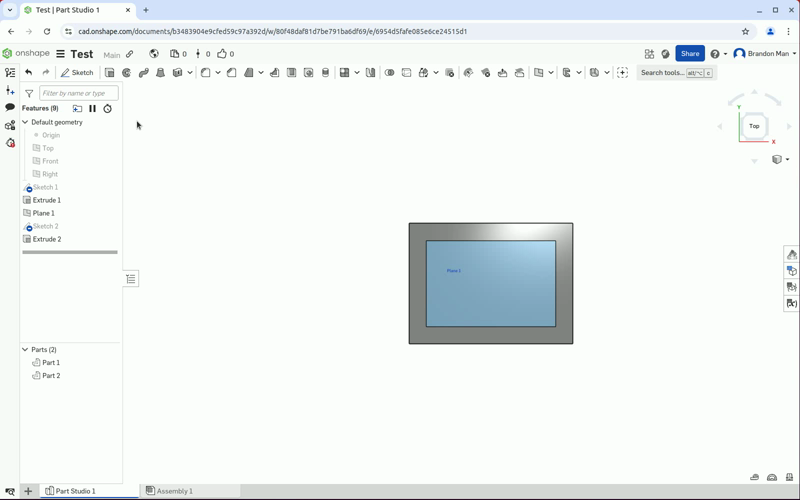
key(up, 3)
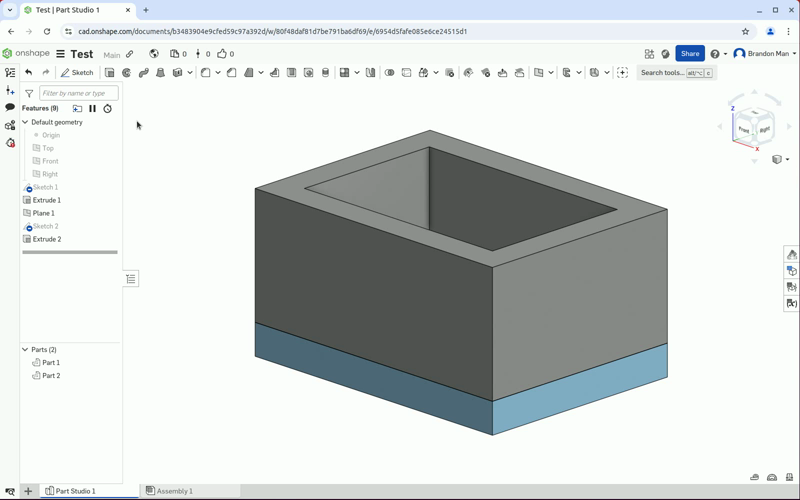
key(left, 3)
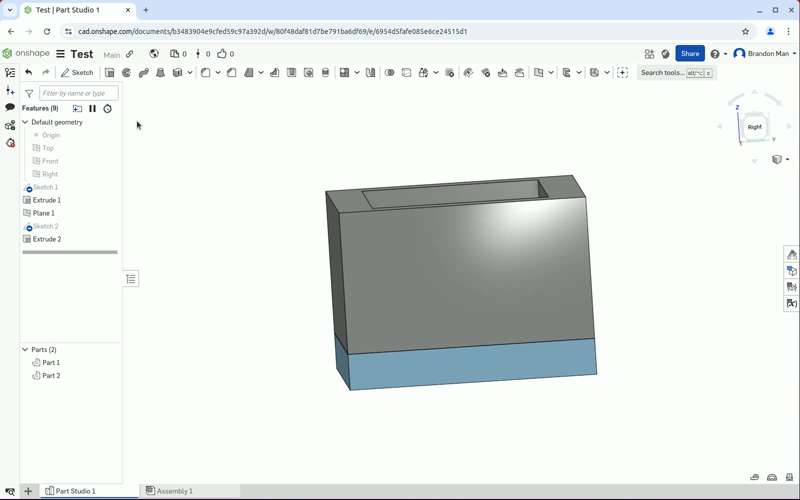
key(right, 3)
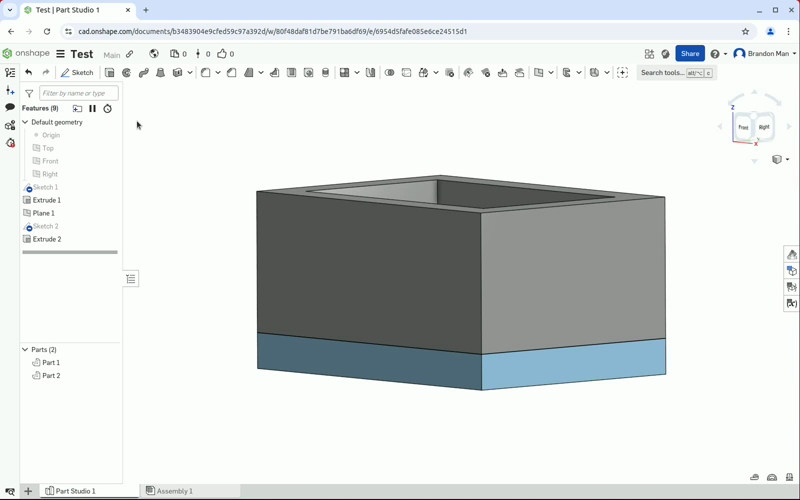
key(down, 3)
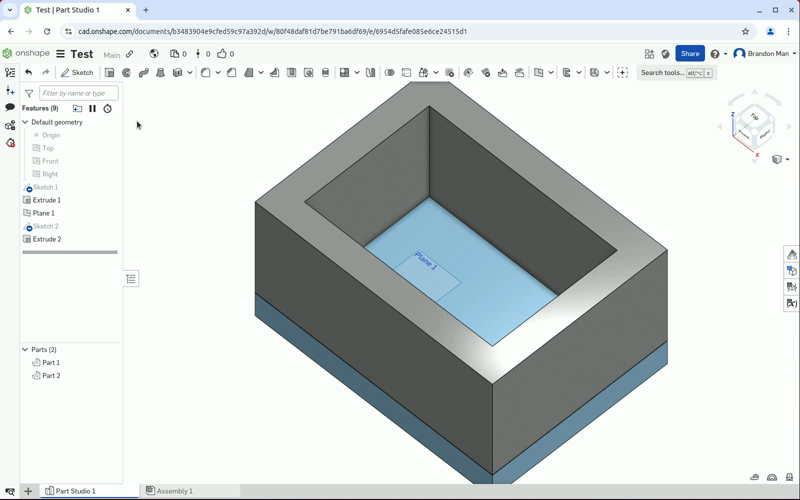
mouse_move(73, 189)
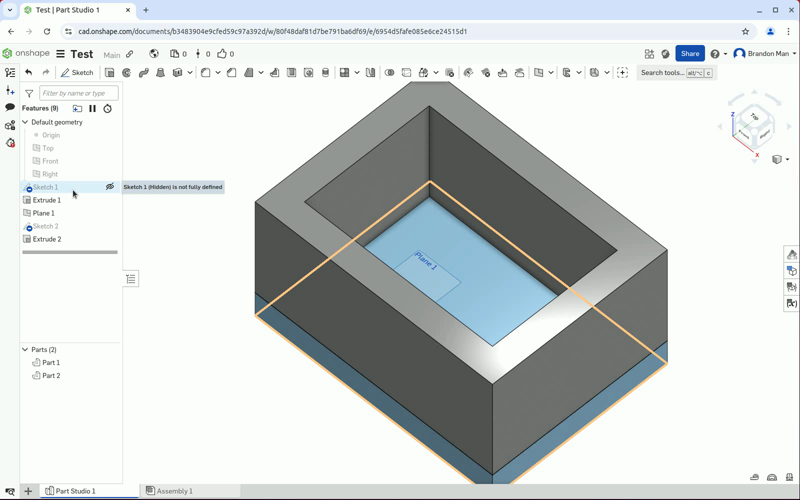
click(73, 189)